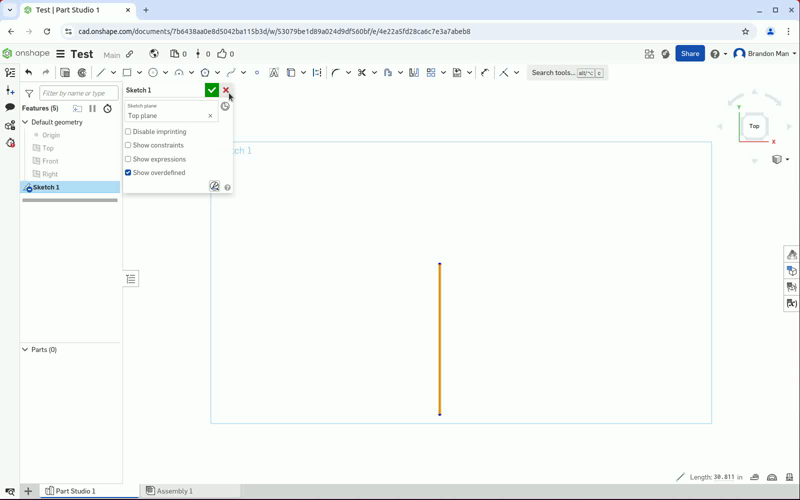
key(shift+h)
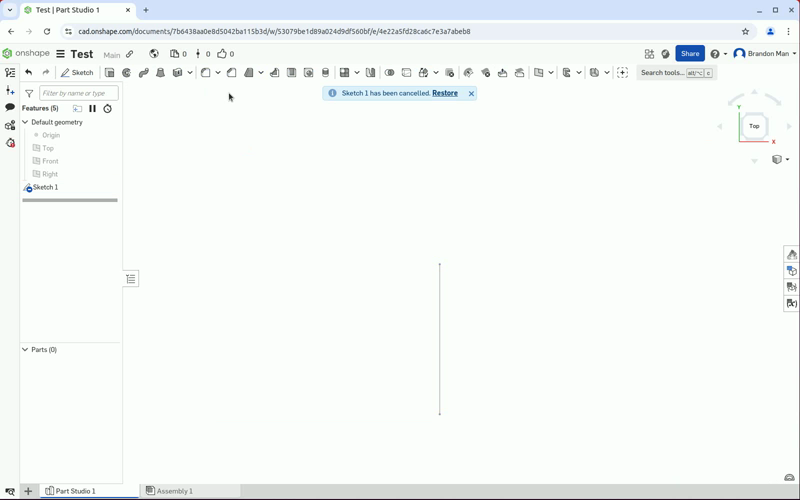
key(shift+s)
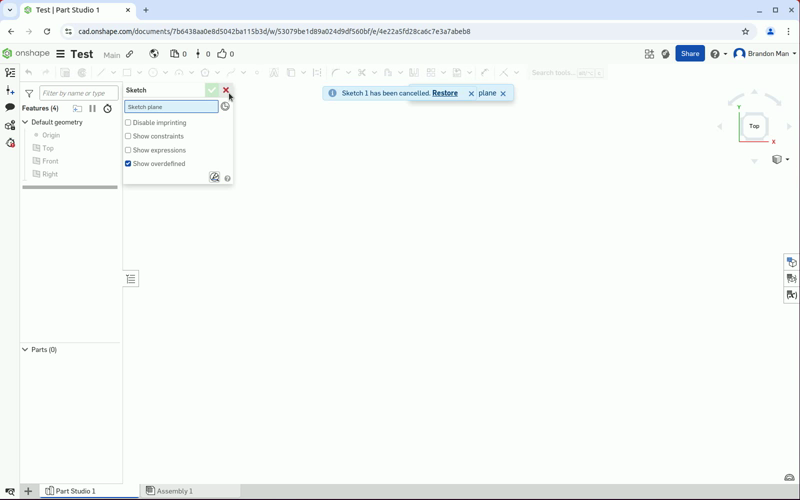
mouse_move(73, 150)
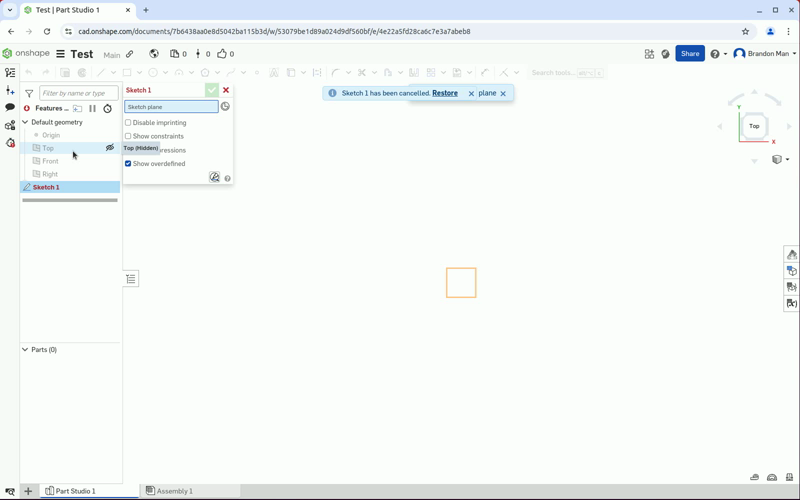
click(73, 150)
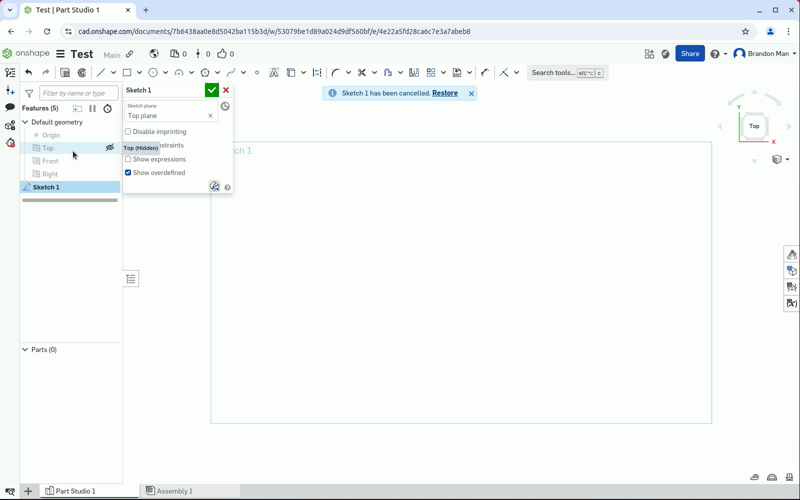
mouse_move(73, 352)
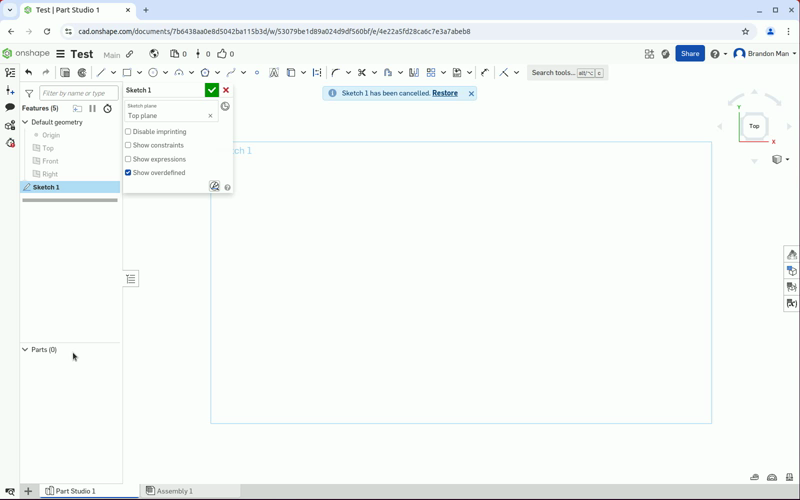
key(y)
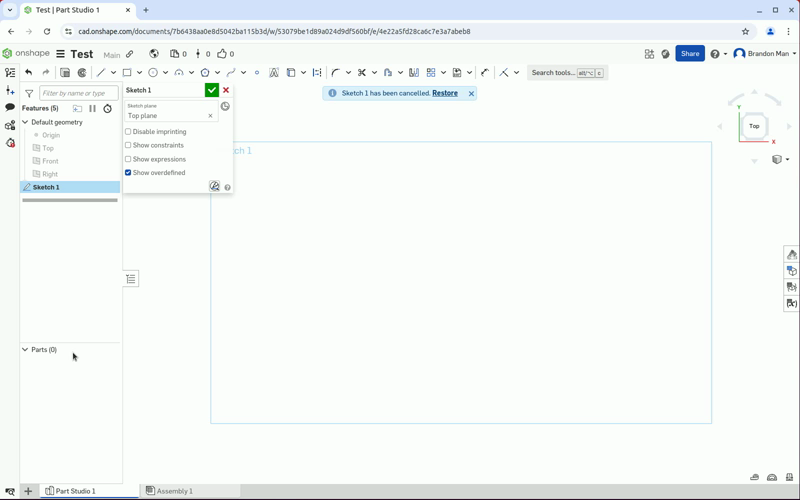
key(l)
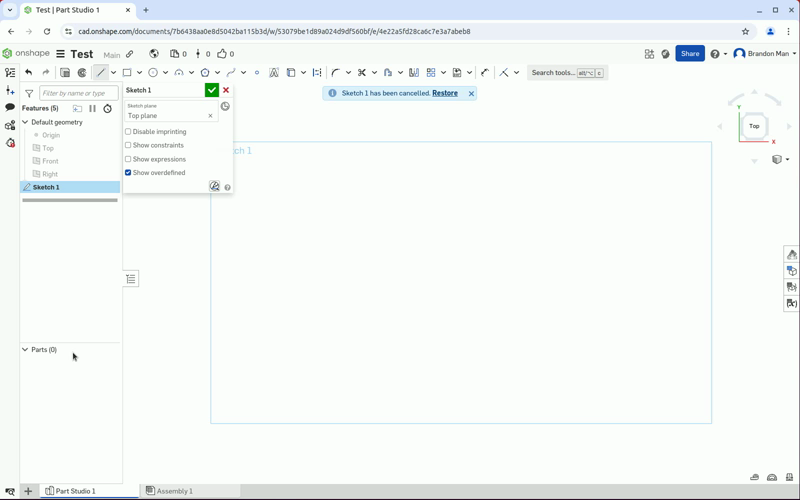
key_down(shift)
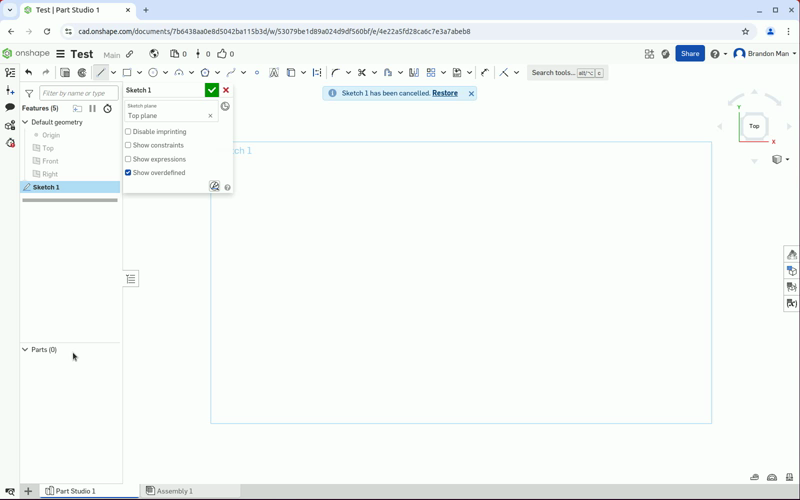
mouse_move(407, 329)
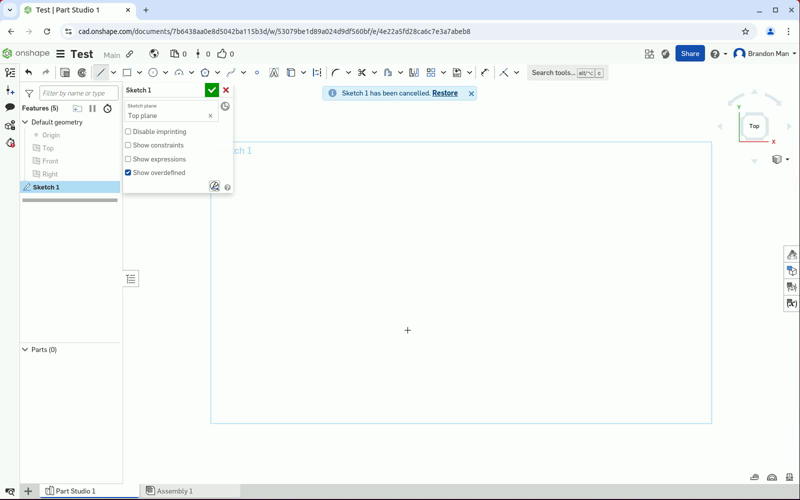
click(407, 329)
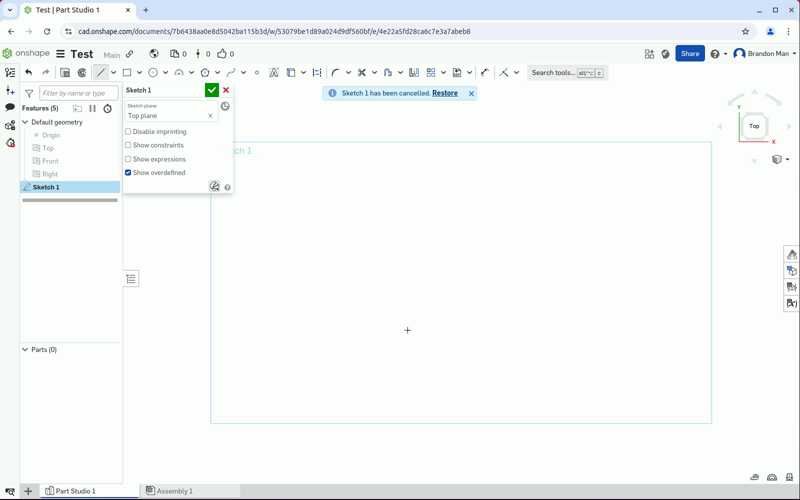
key_up(shift)
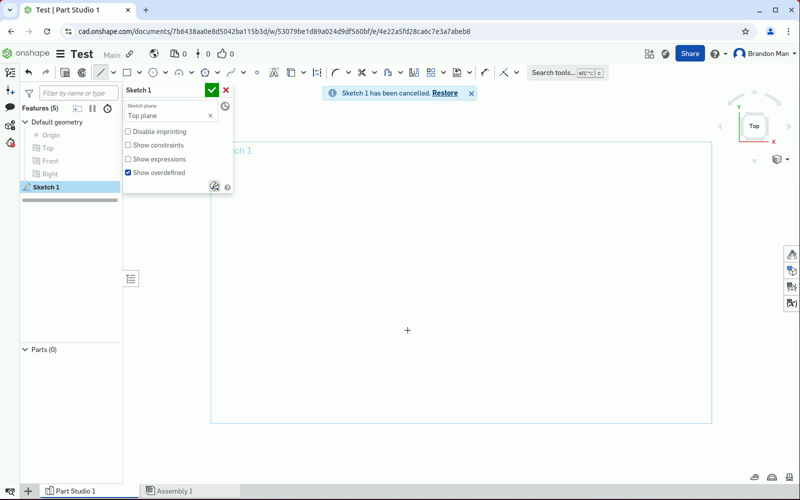
key_down(shift)
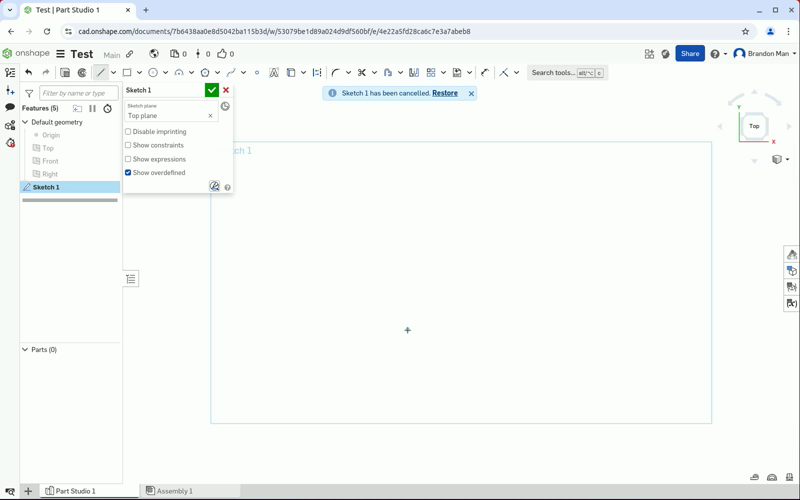
mouse_move(480, 329)
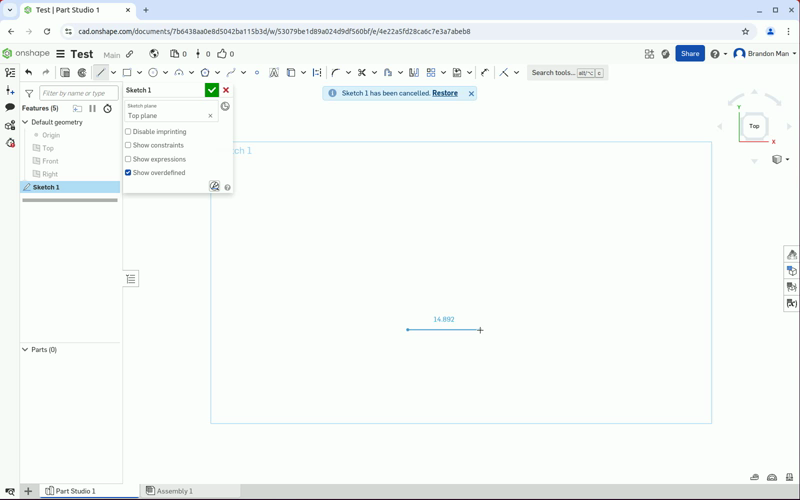
click(480, 329)
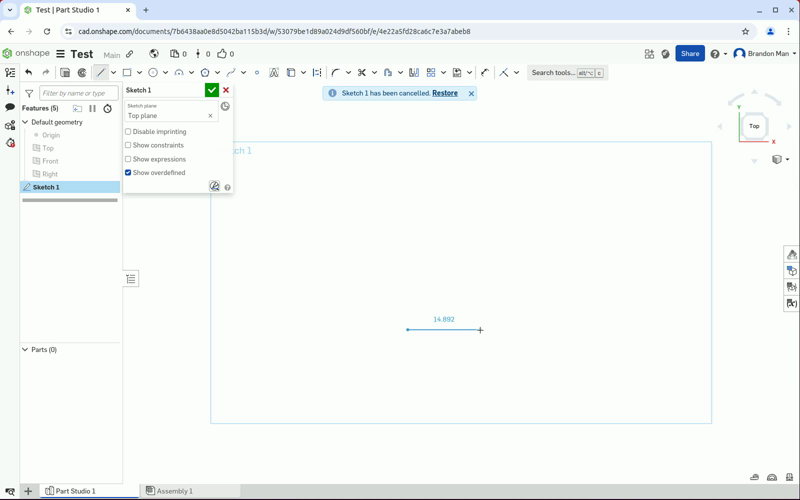
key_up(shift)
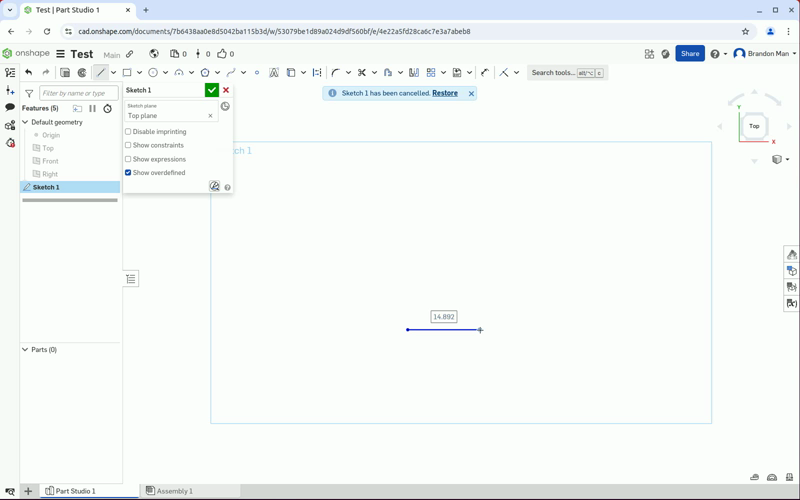
key_down(shift)
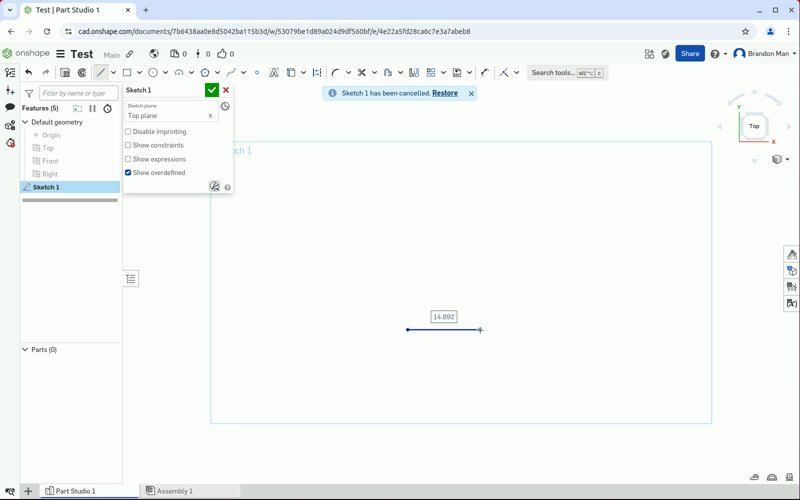
mouse_move(510, 329)
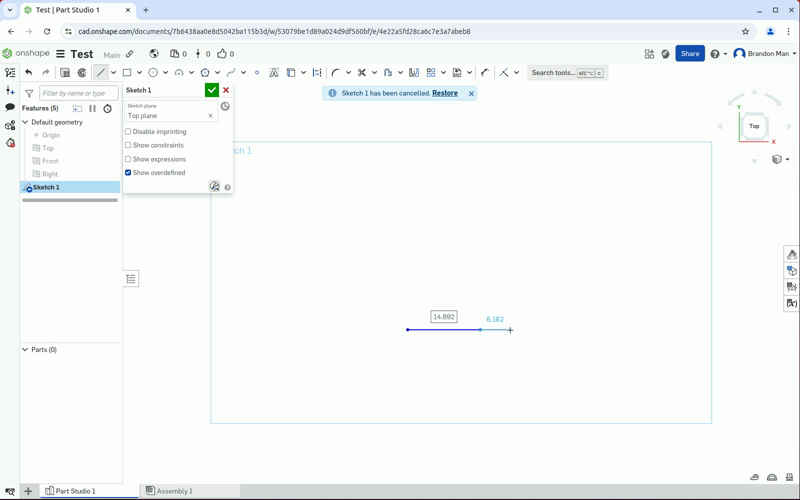
mouse_move(480, 320)
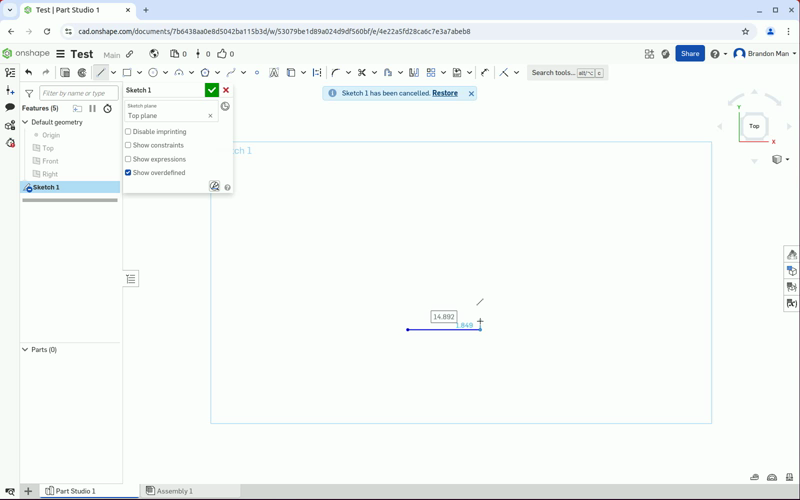
click(480, 320)
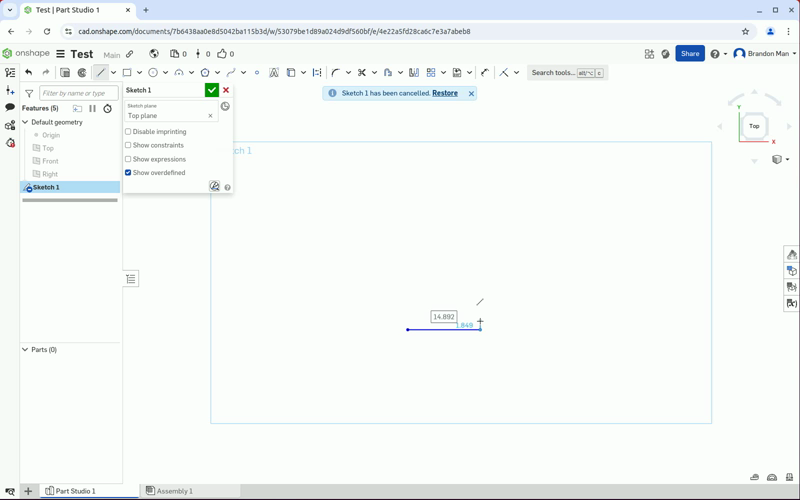
key_up(shift)
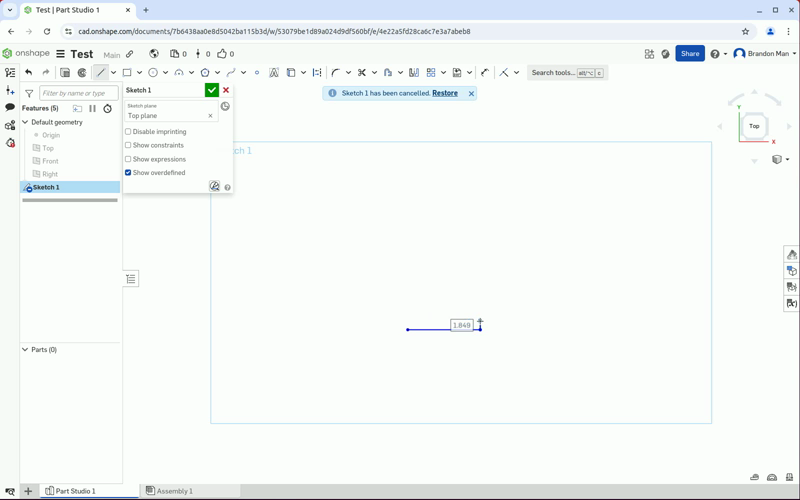
key_down(shift)
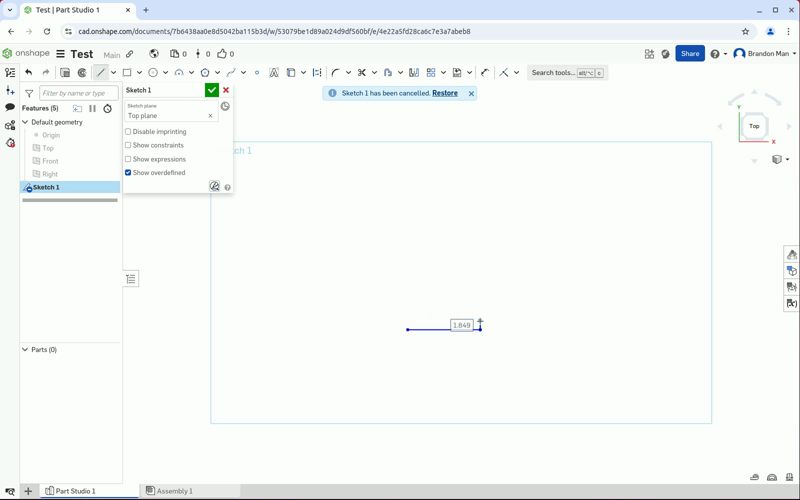
mouse_move(418, 320)
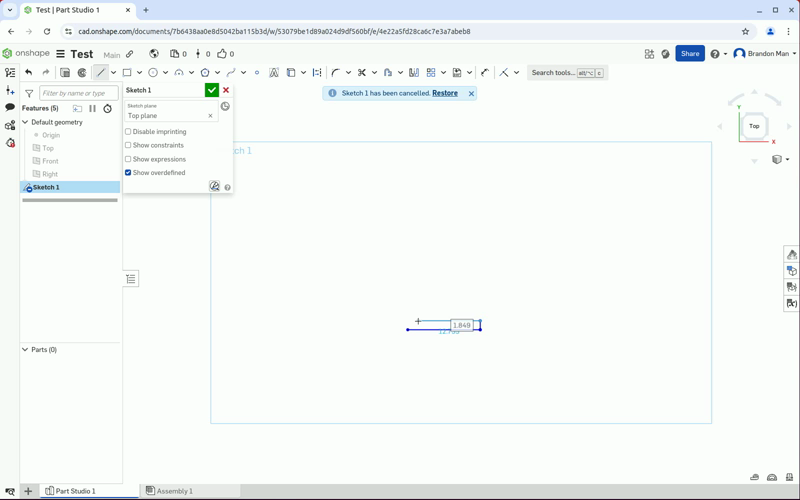
click(418, 320)
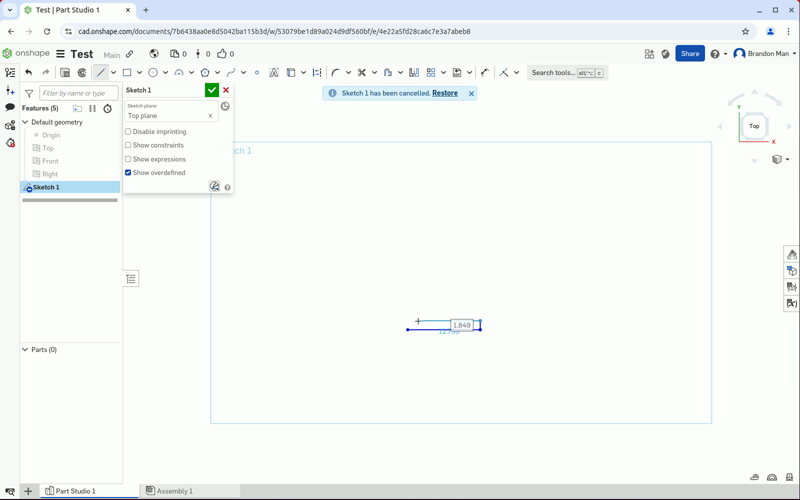
key_up(shift)
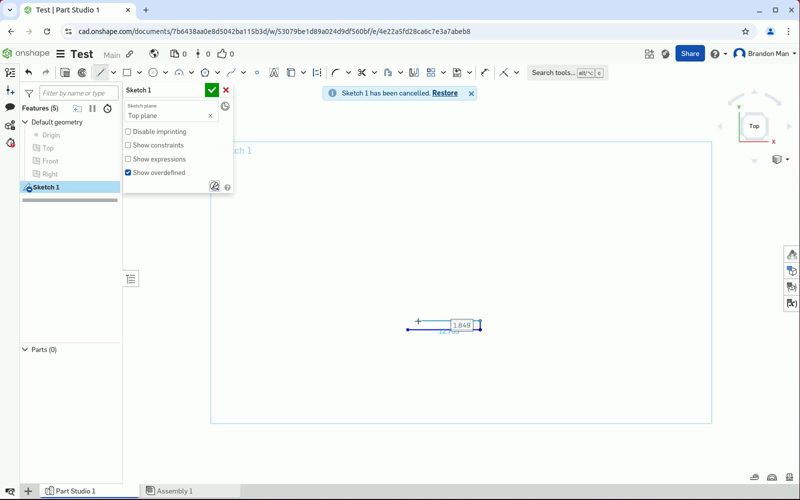
key_down(shift)
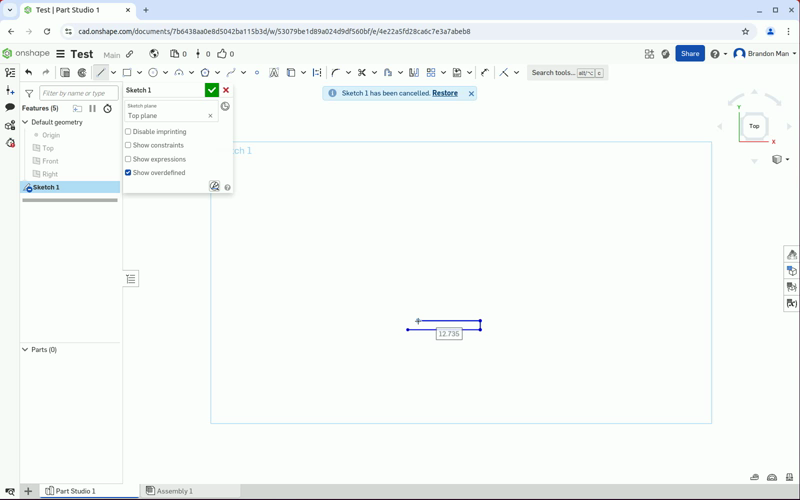
mouse_move(418, 244)
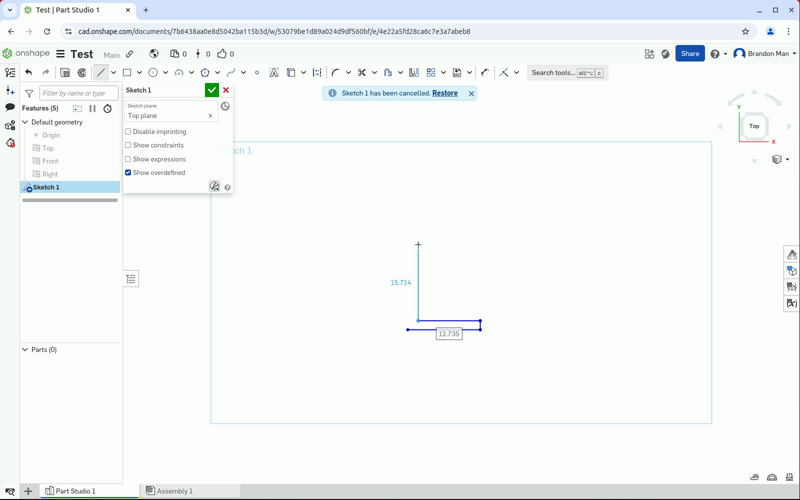
click(418, 244)
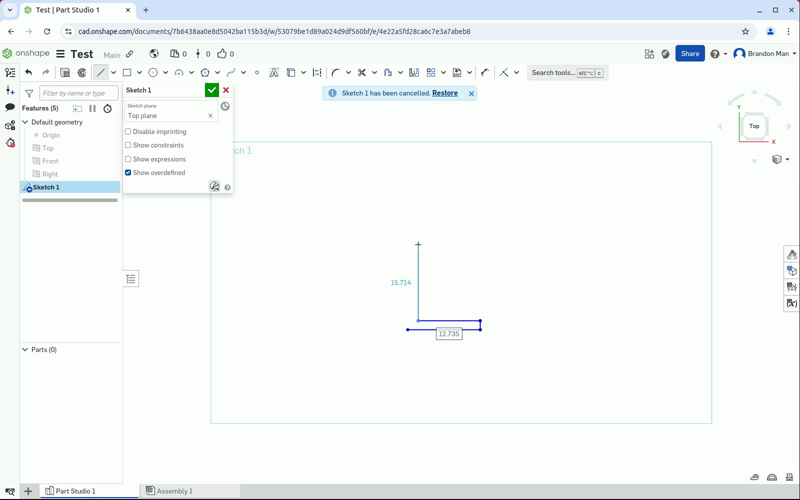
key_up(shift)
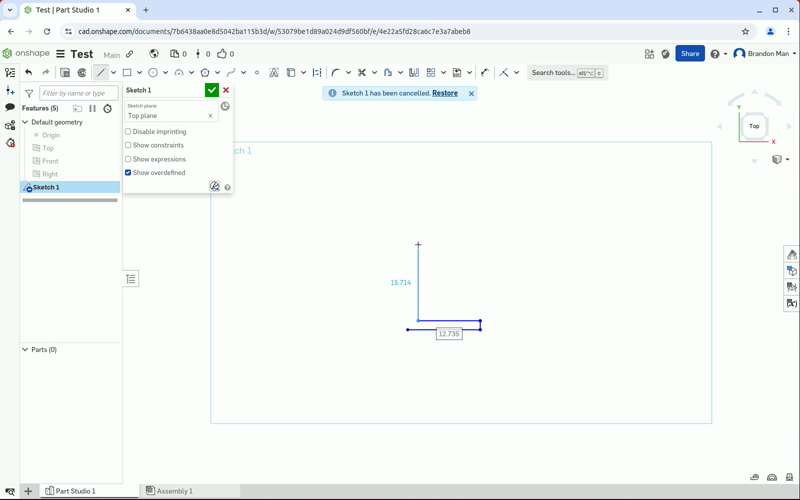
key_down(shift)
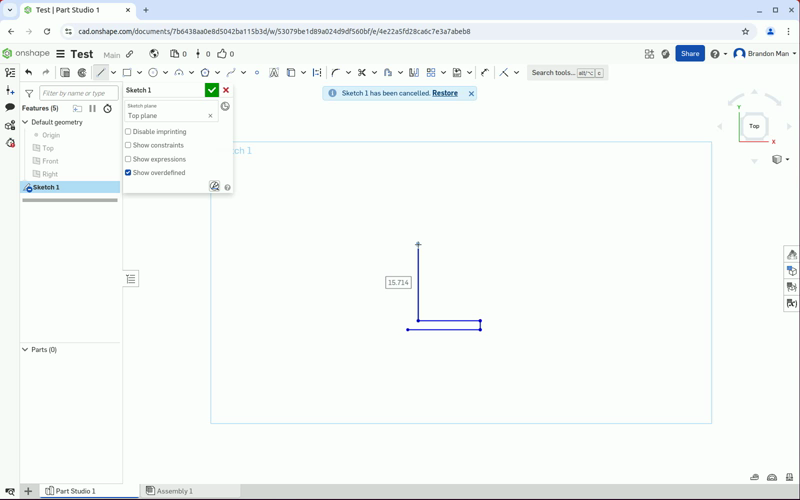
mouse_move(504, 244)
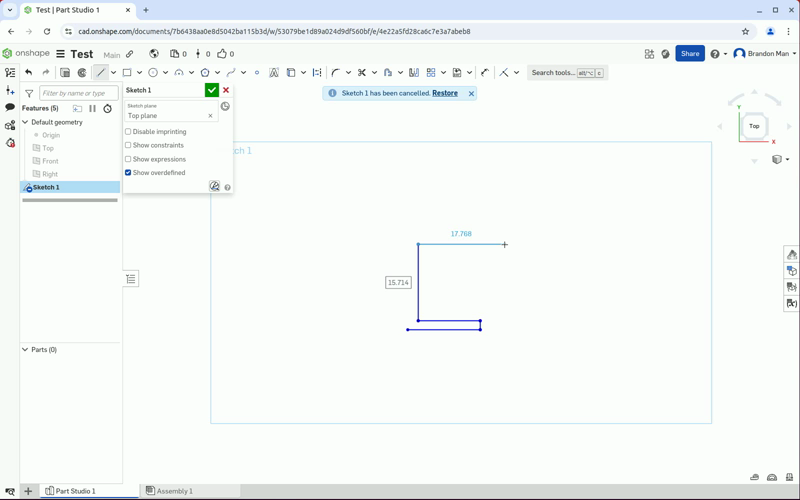
click(504, 244)
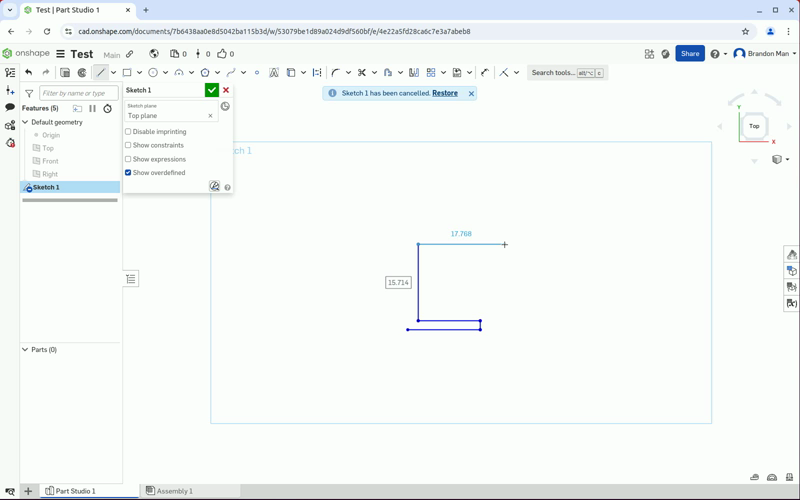
key_up(shift)
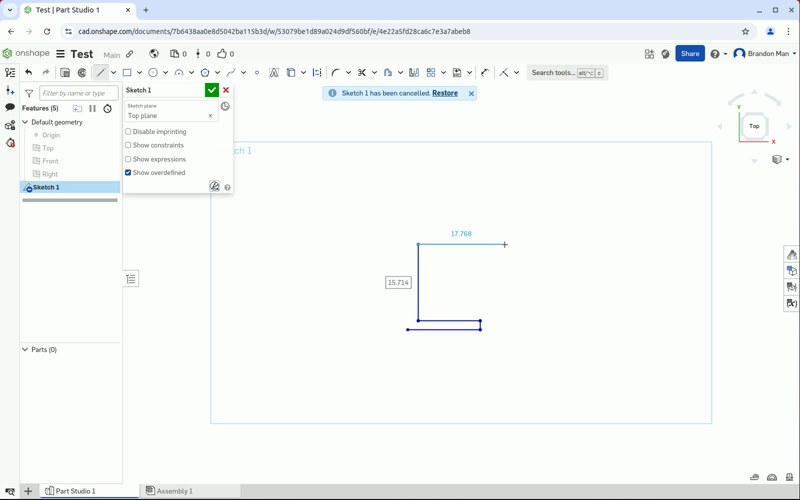
key_down(shift)
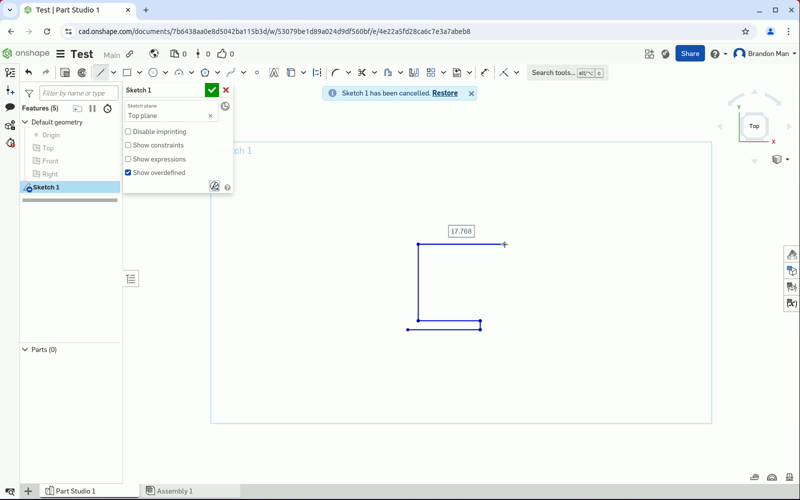
mouse_move(504, 320)
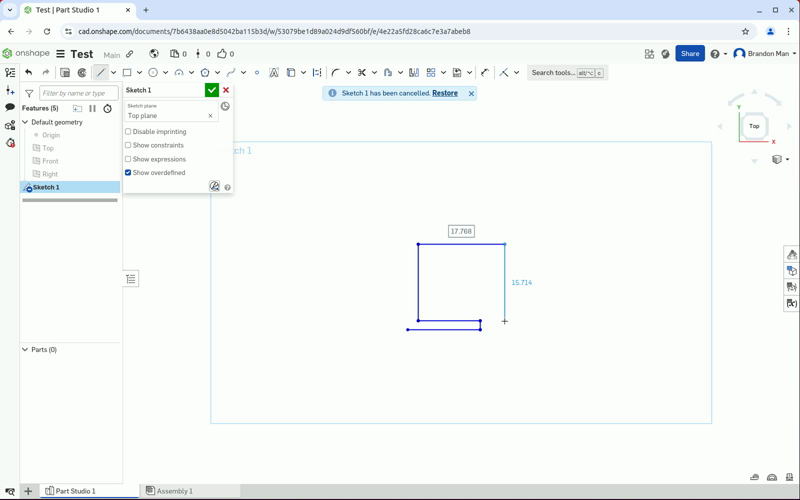
click(504, 320)
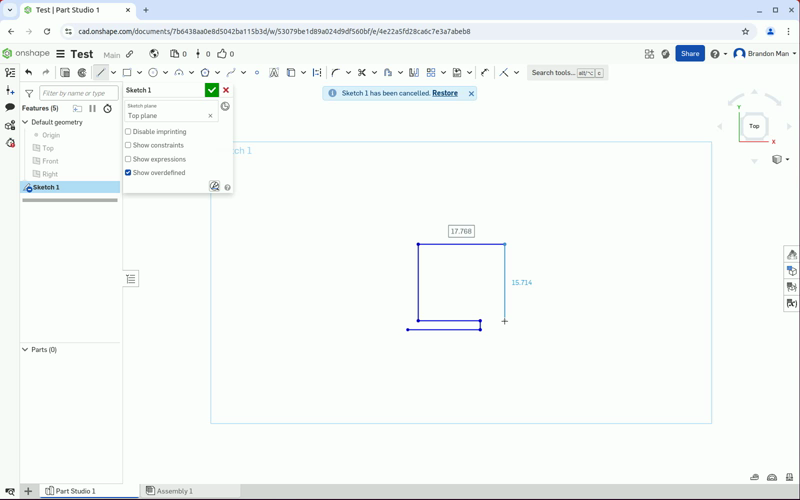
key_up(shift)
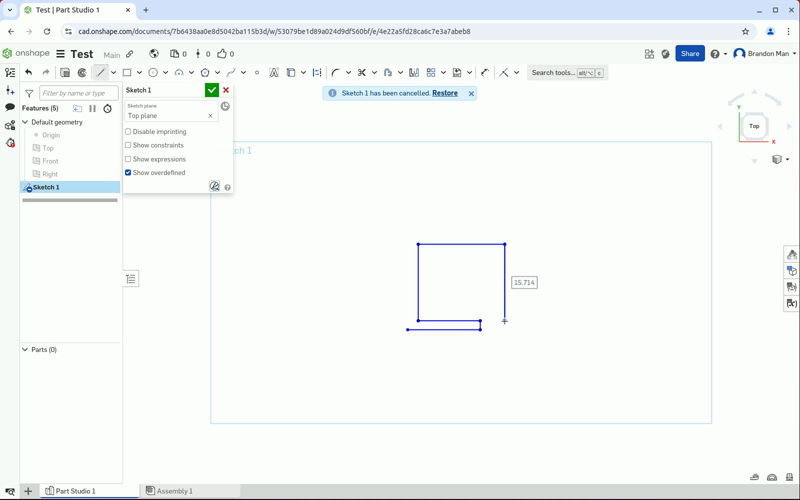
key_down(shift)
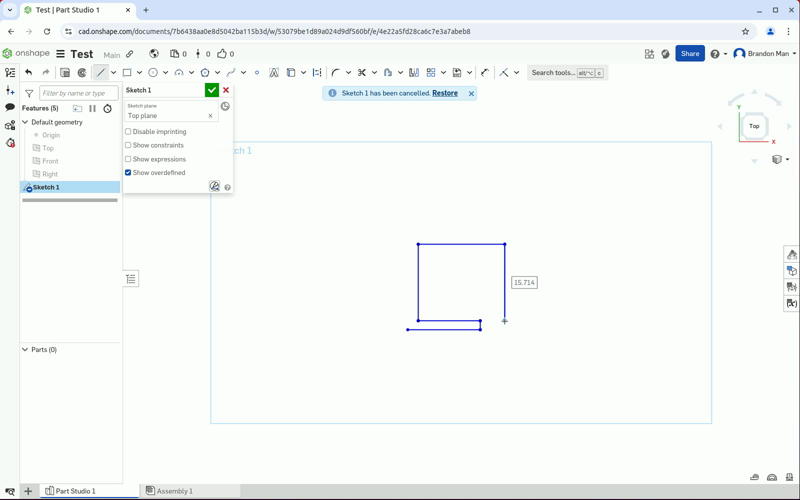
mouse_move(534, 320)
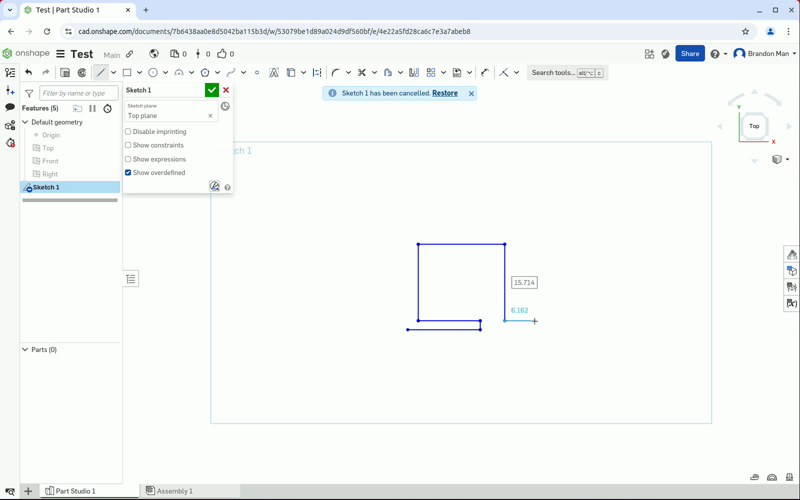
mouse_move(495, 320)
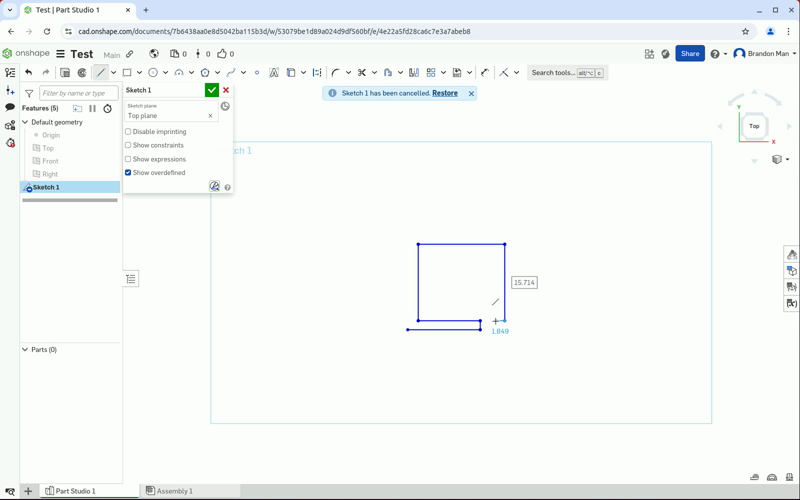
click(495, 320)
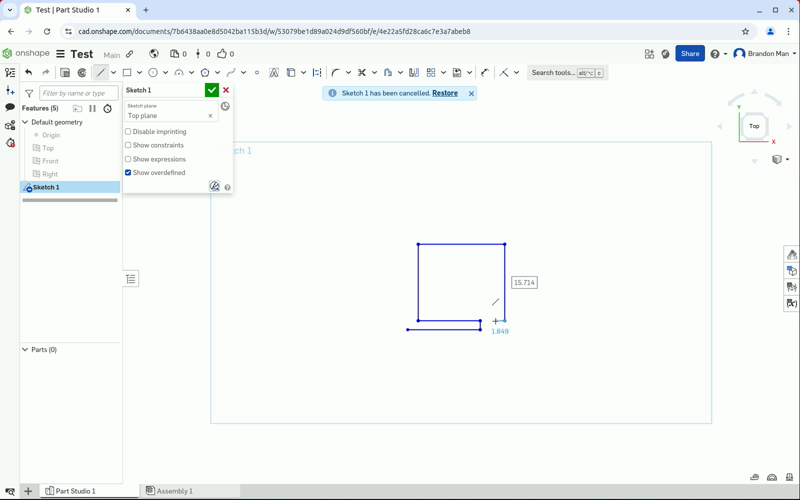
key_up(shift)
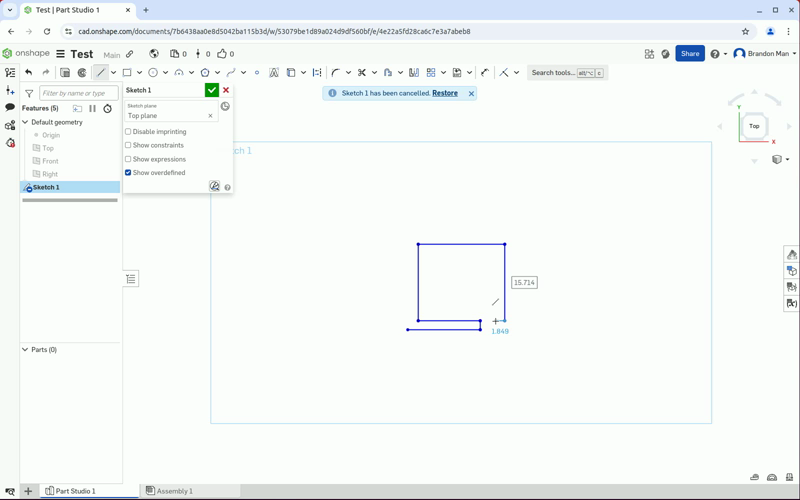
key_down(shift)
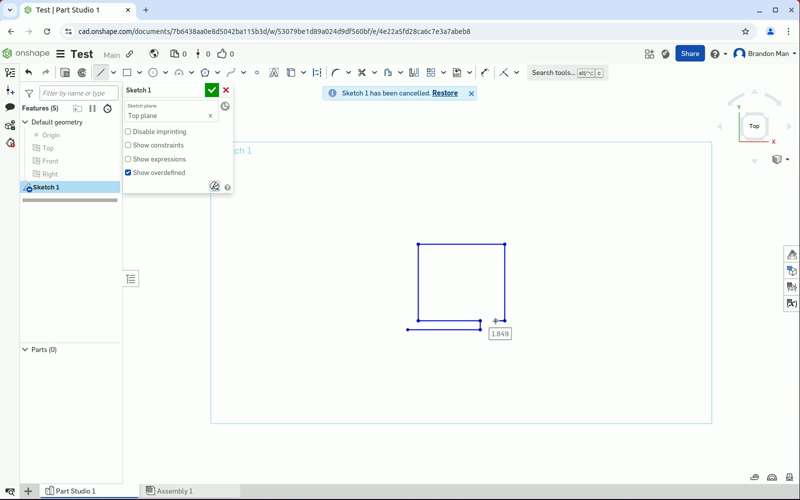
mouse_move(525, 320)
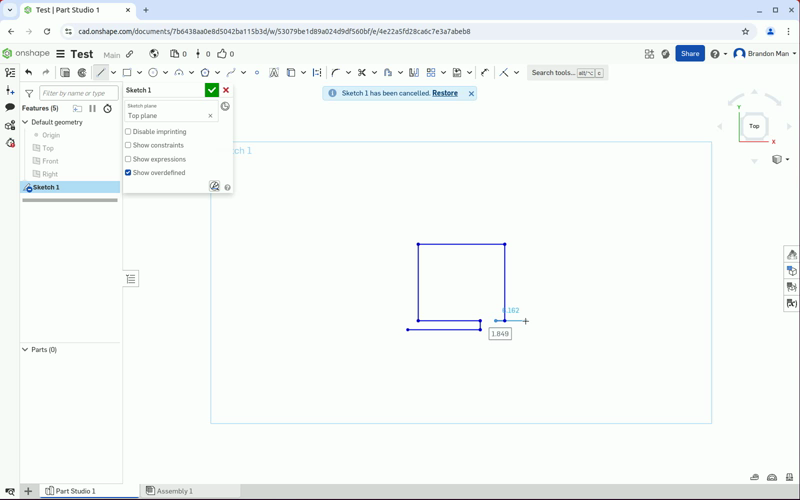
mouse_move(495, 329)
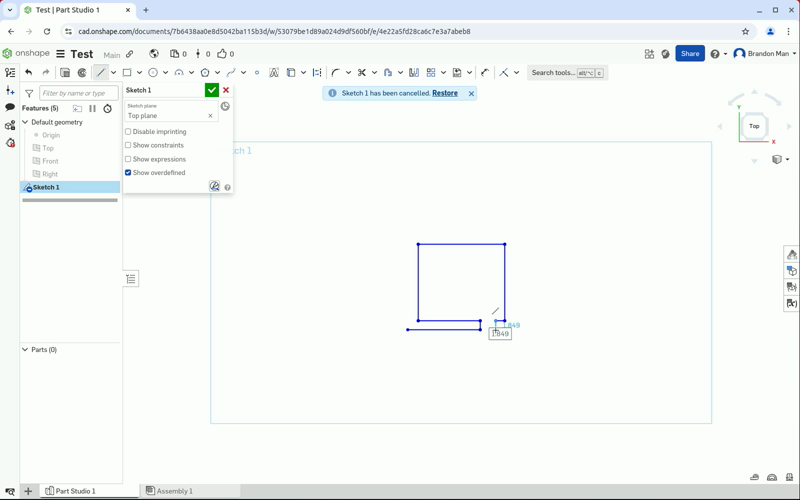
click(495, 329)
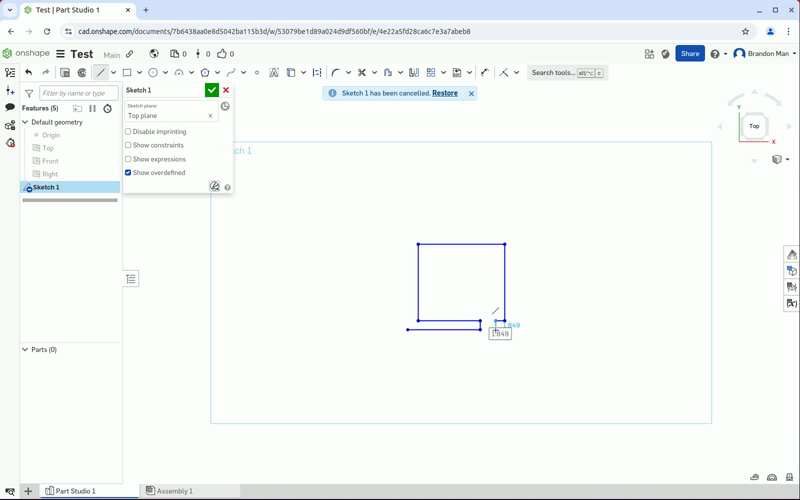
key_up(shift)
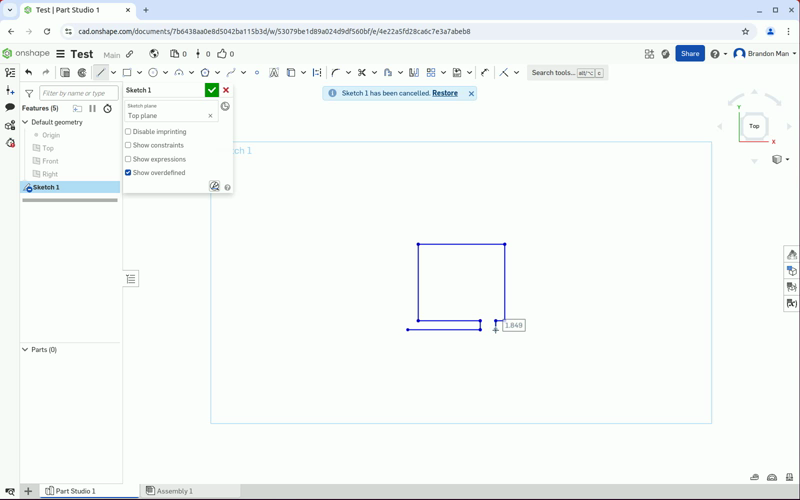
key_down(shift)
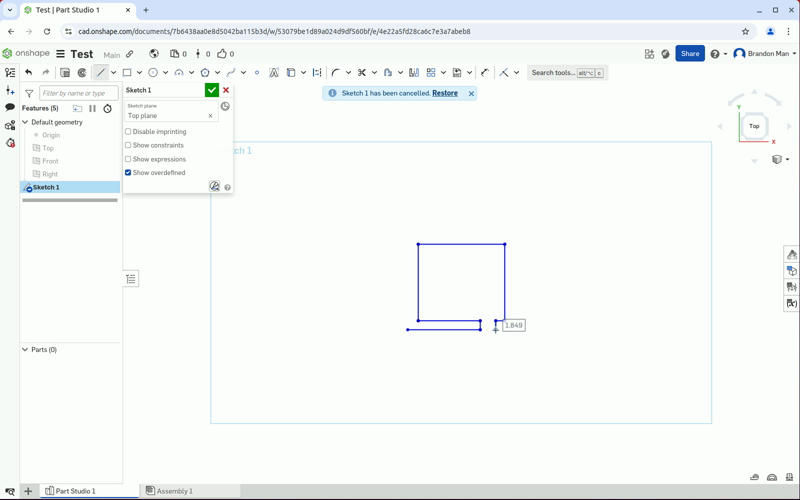
mouse_move(525, 329)
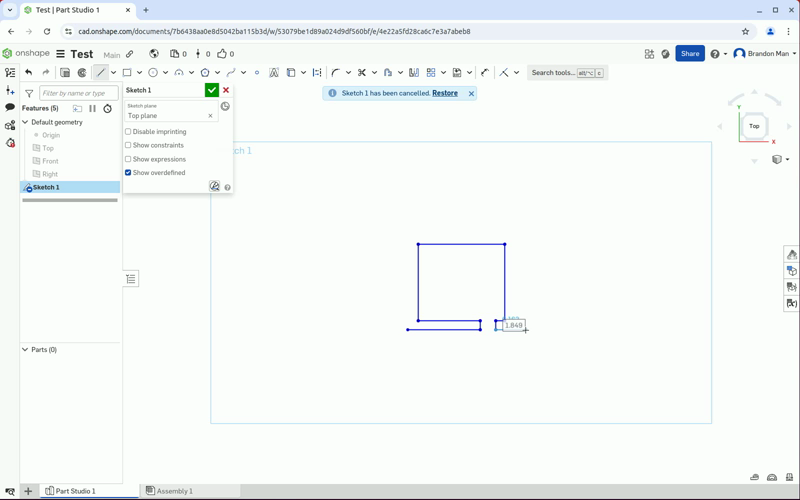
mouse_move(514, 329)
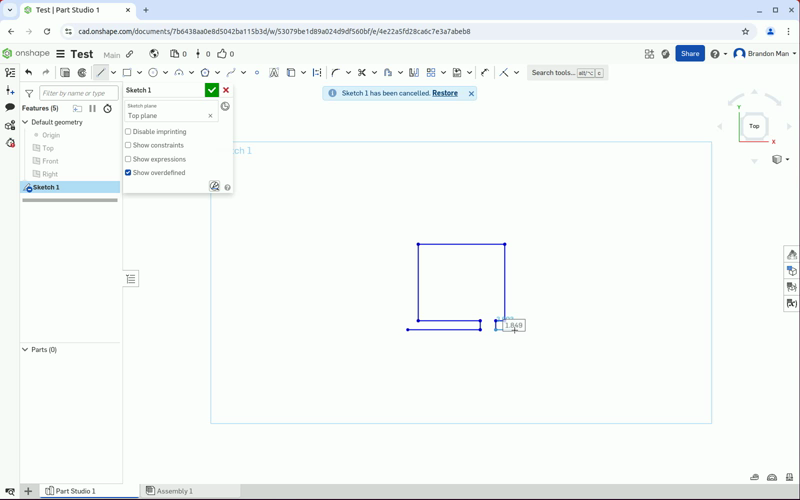
click(514, 329)
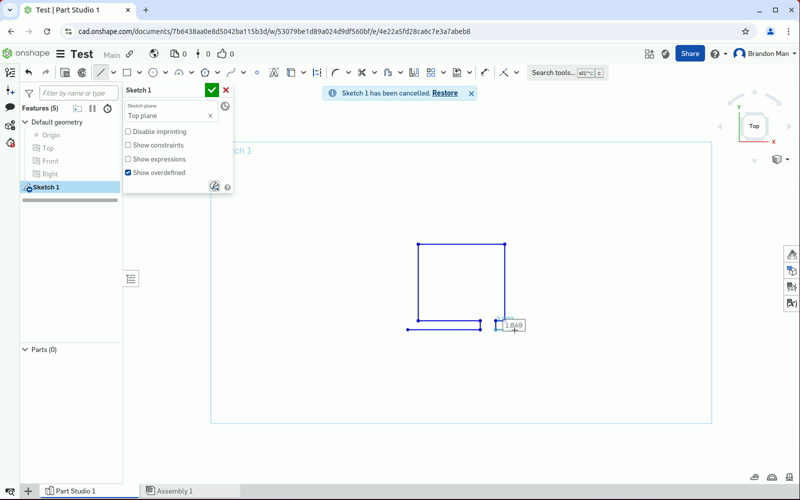
key_up(shift)
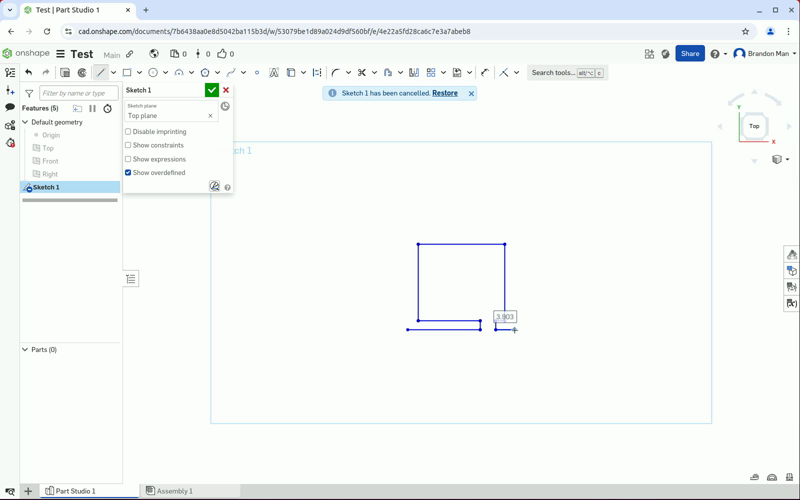
key_down(shift)
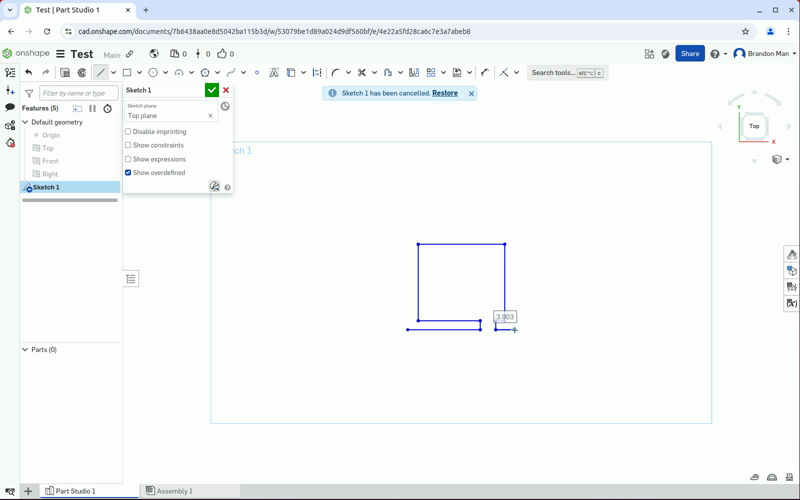
mouse_move(514, 235)
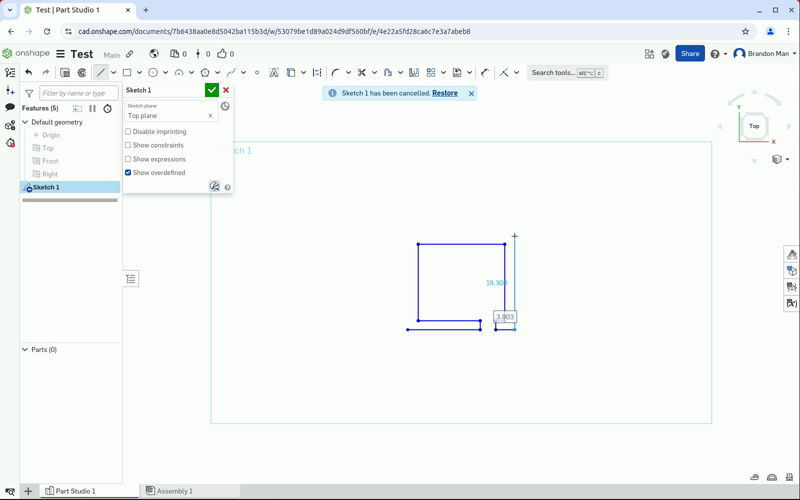
click(514, 235)
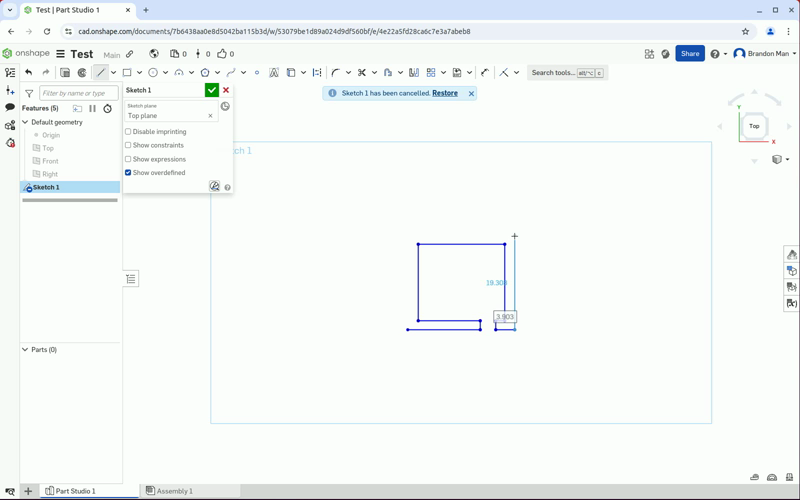
key_up(shift)
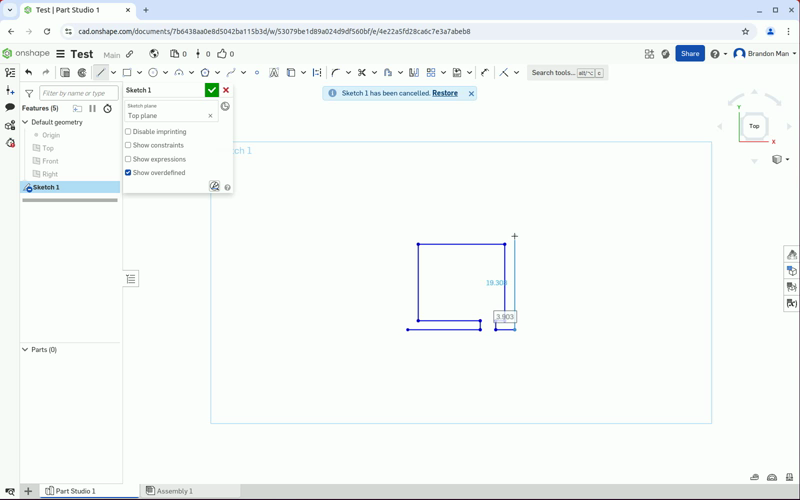
key_down(shift)
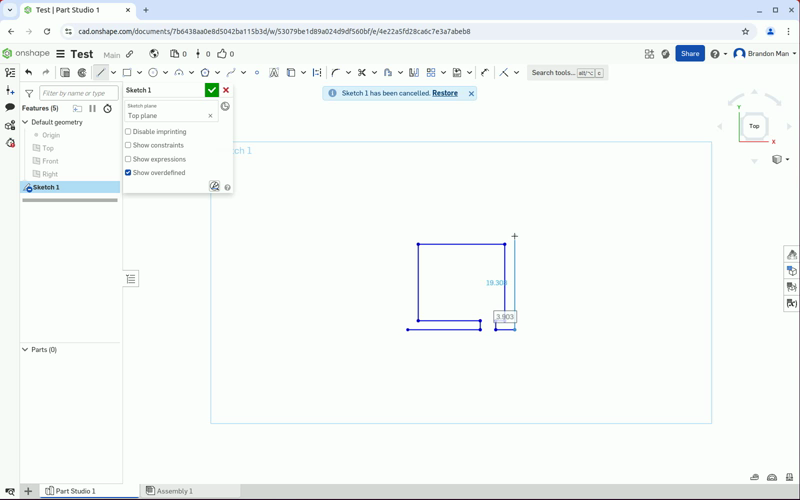
mouse_move(407, 235)
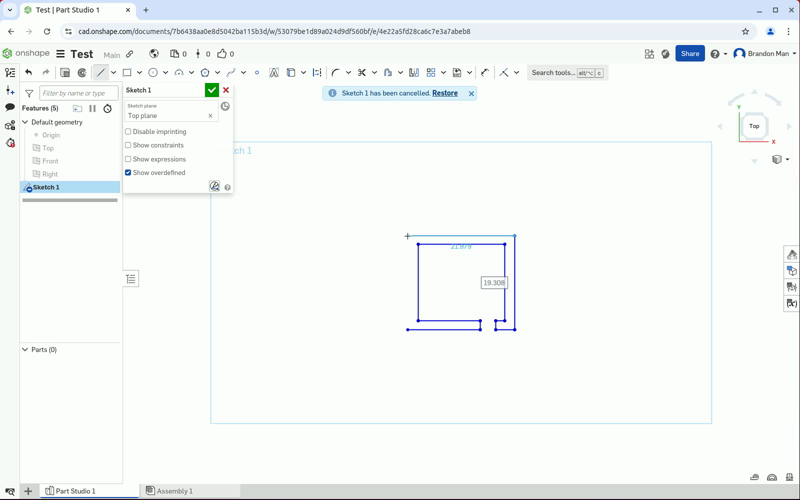
click(407, 235)
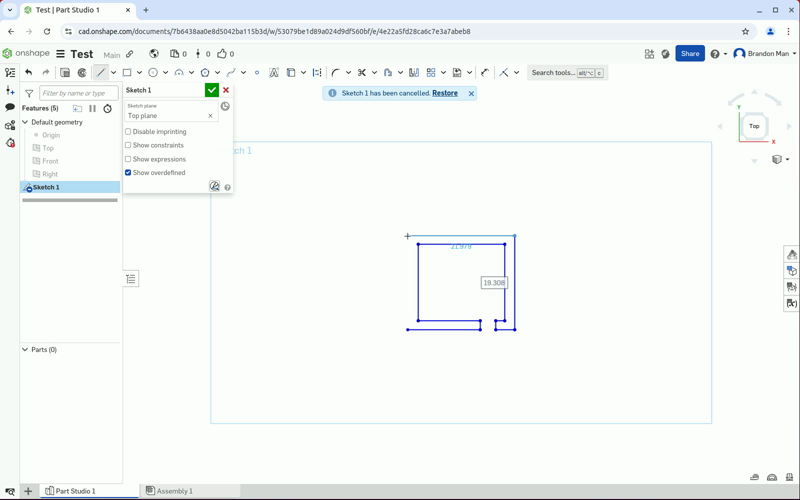
key_up(shift)
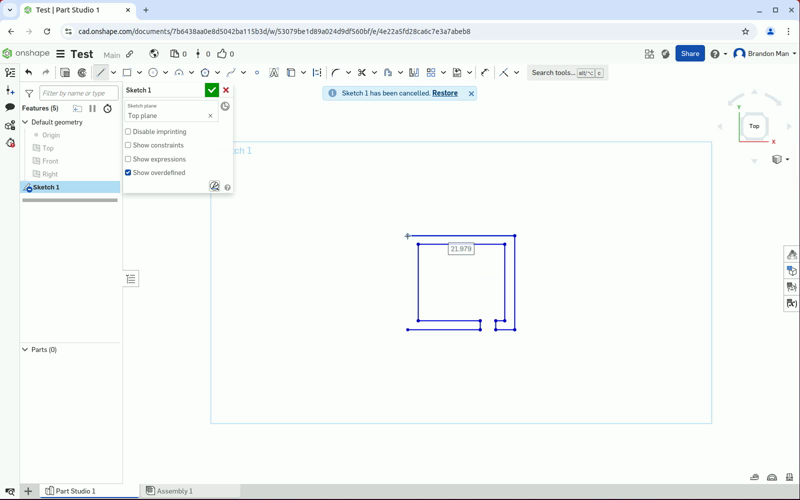
key_down(shift)
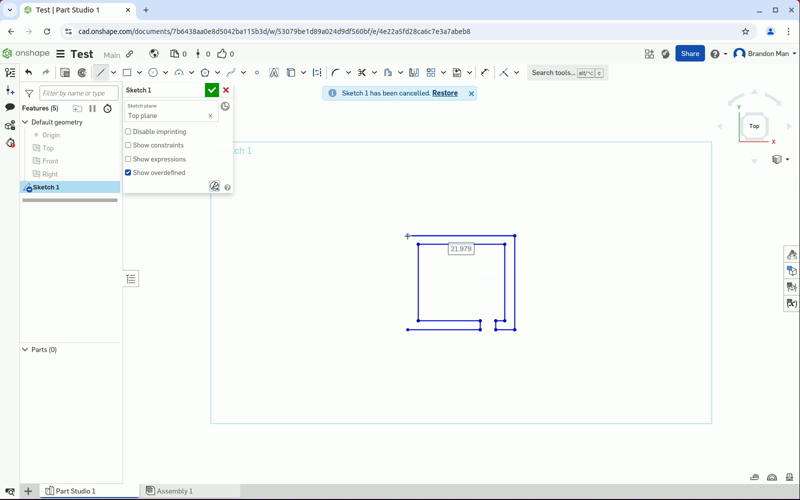
mouse_move(407, 329)
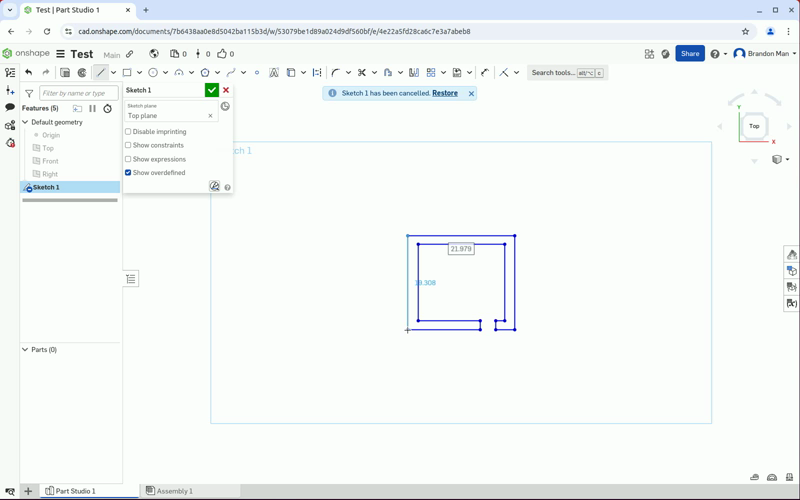
key_up(shift)
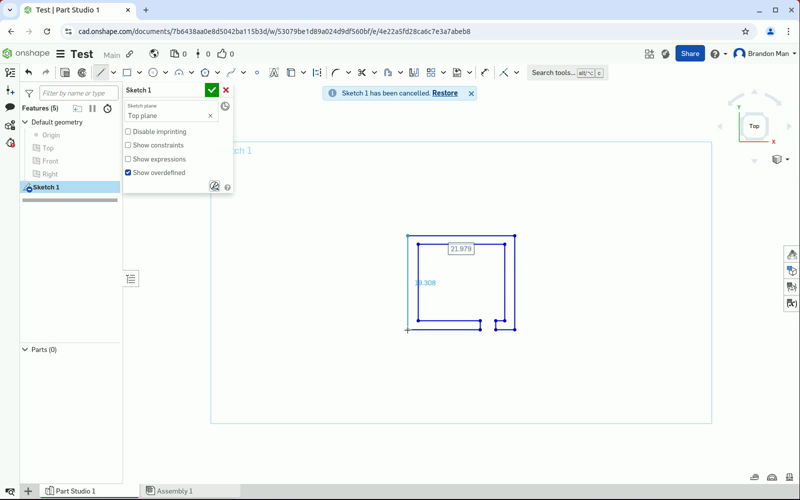
click(407, 329)
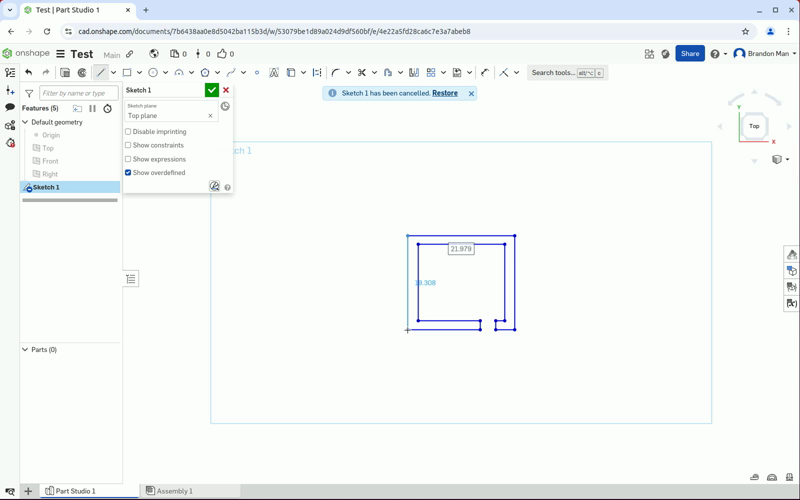
key(esc)
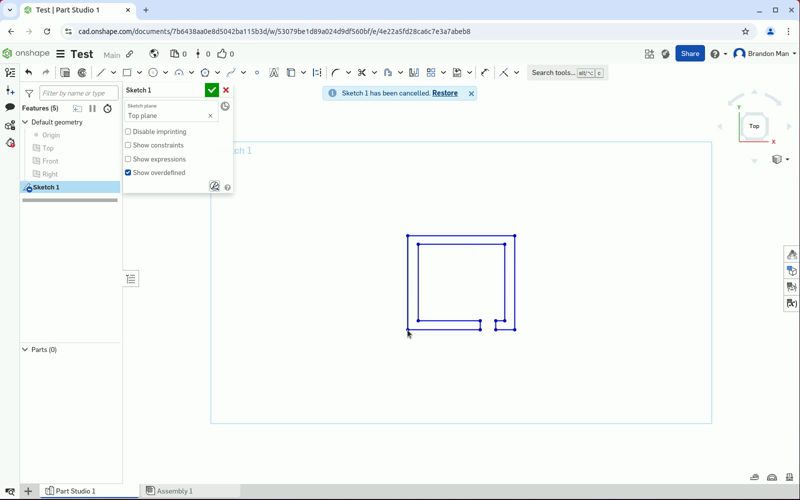
mouse_move(507, 251)
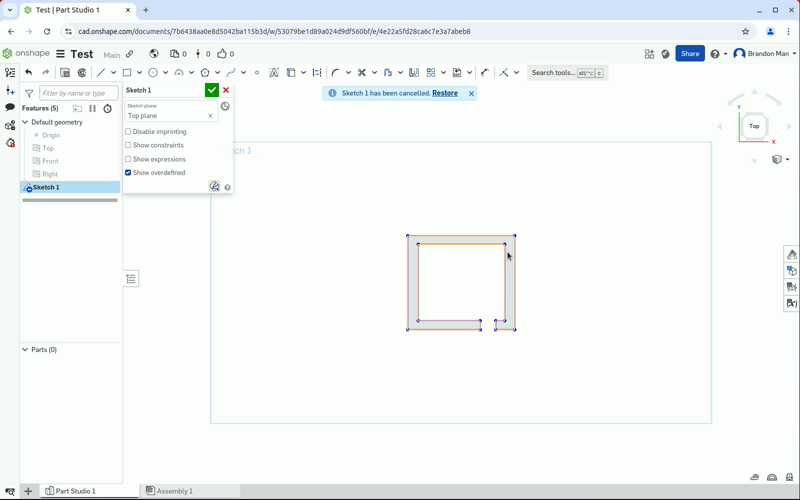
click(507, 251)
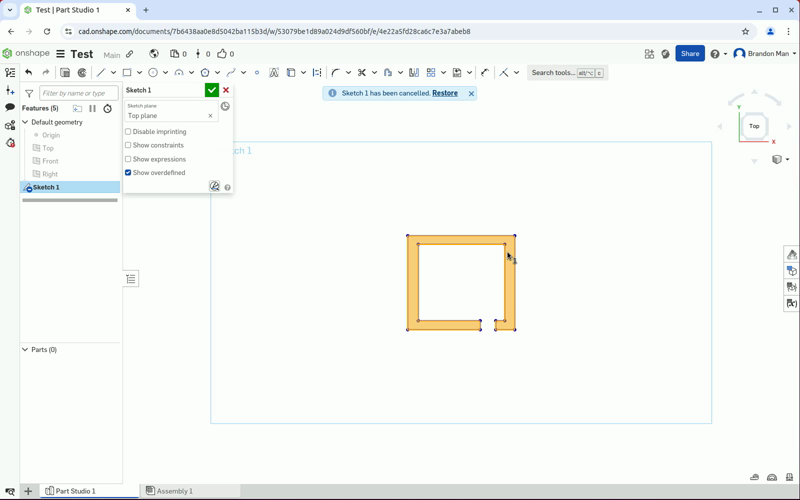
mouse_move(73, 352)
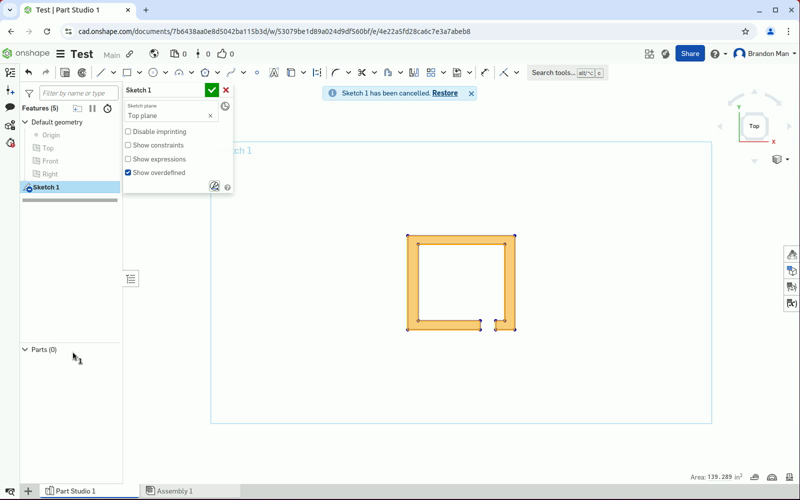
key(shift+y)
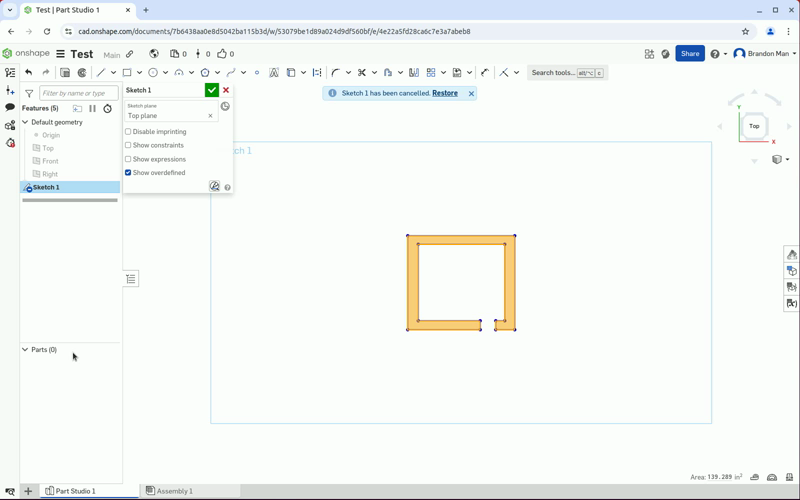
key(shift+e)
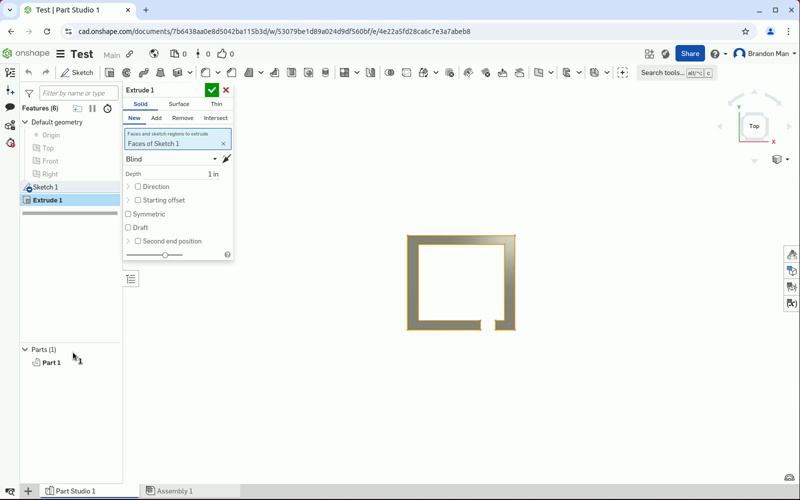
mouse_move(143, 106)
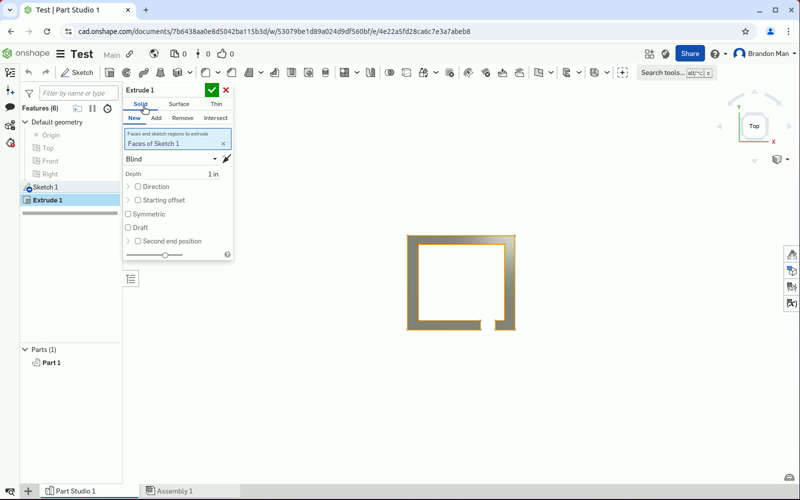
click(143, 106)
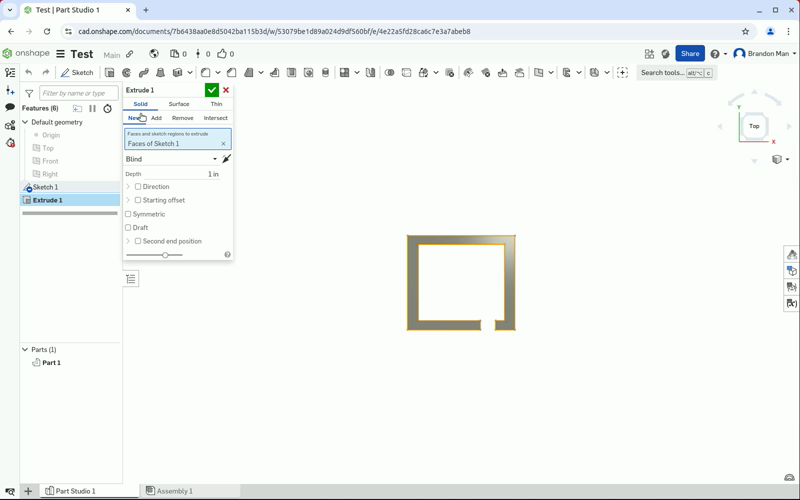
mouse_move(137, 120)
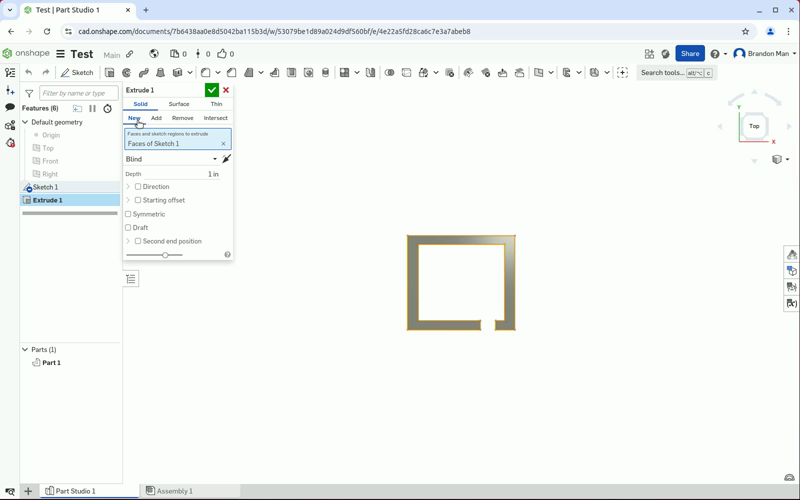
click(137, 120)
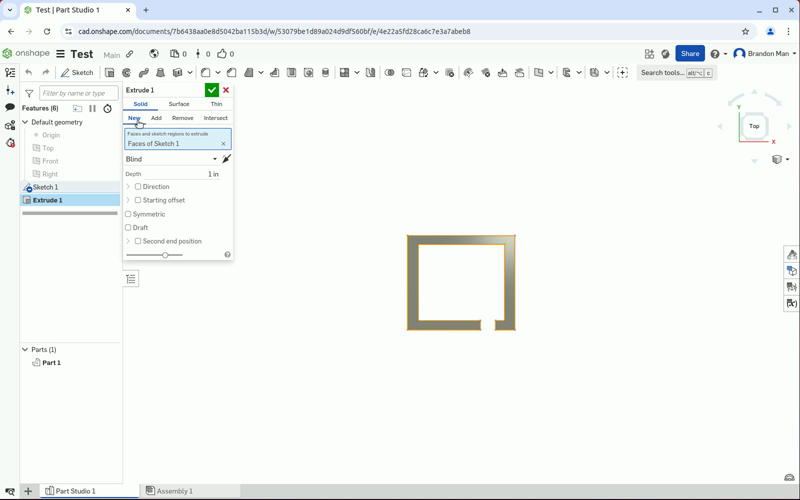
key(tab, 4)
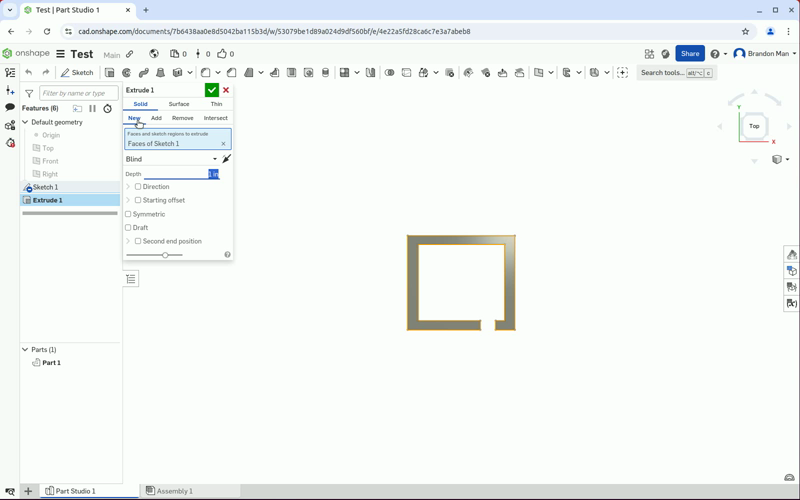
text(12.276)
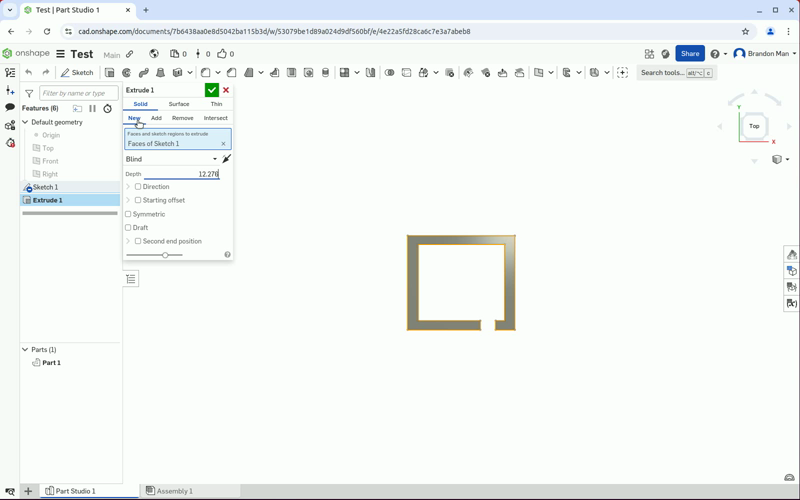
key(enter)
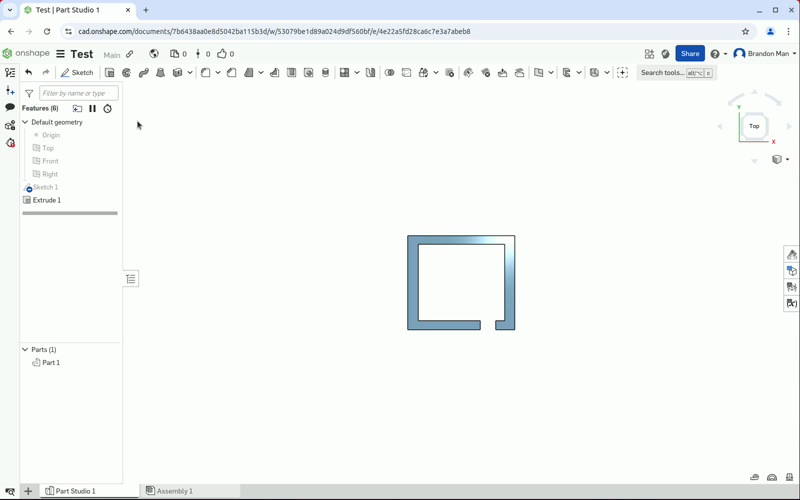
key(shift+h)
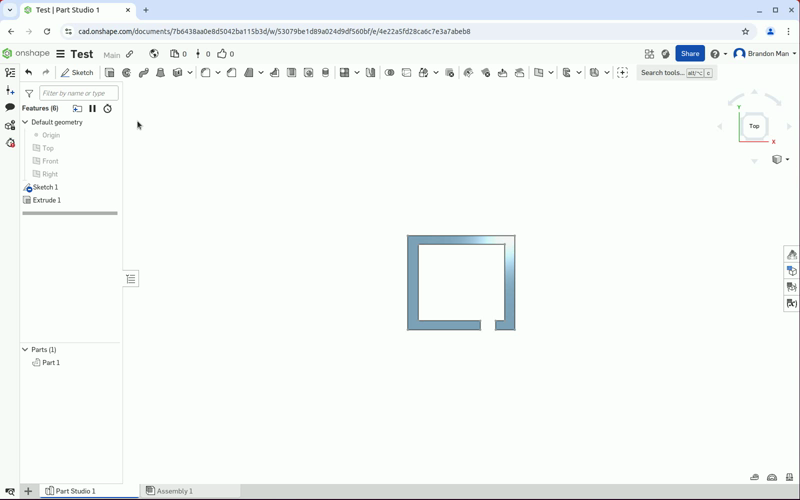
key(shift+h)
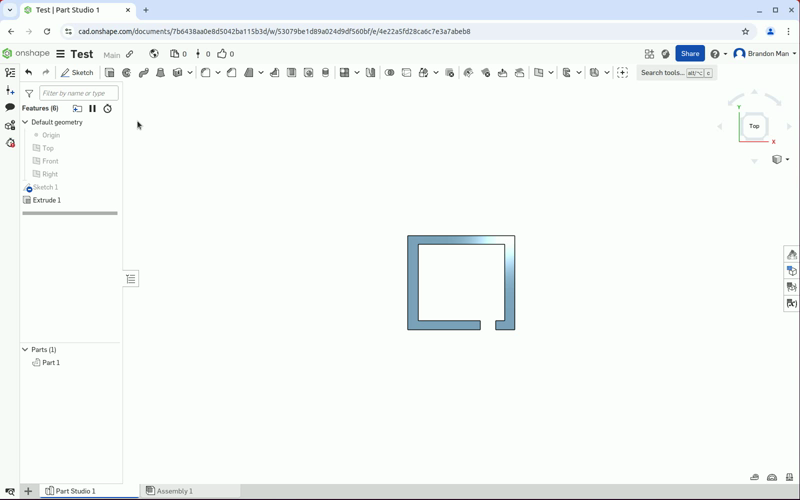
mouse_move(73, 189)
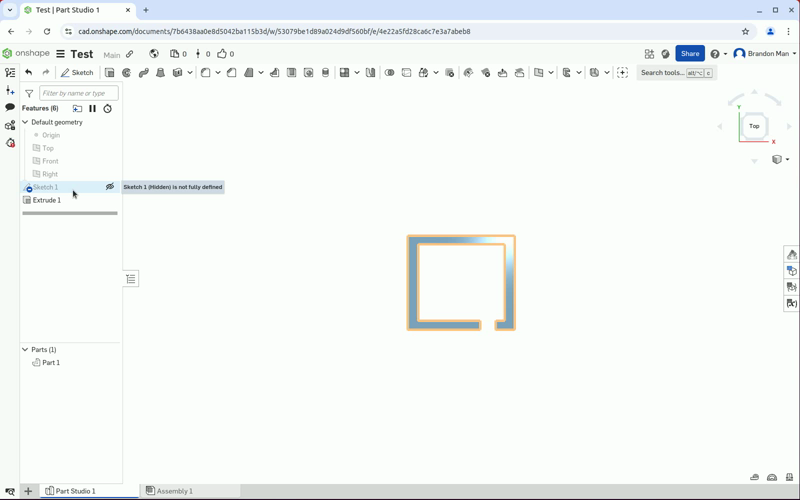
click(73, 189)
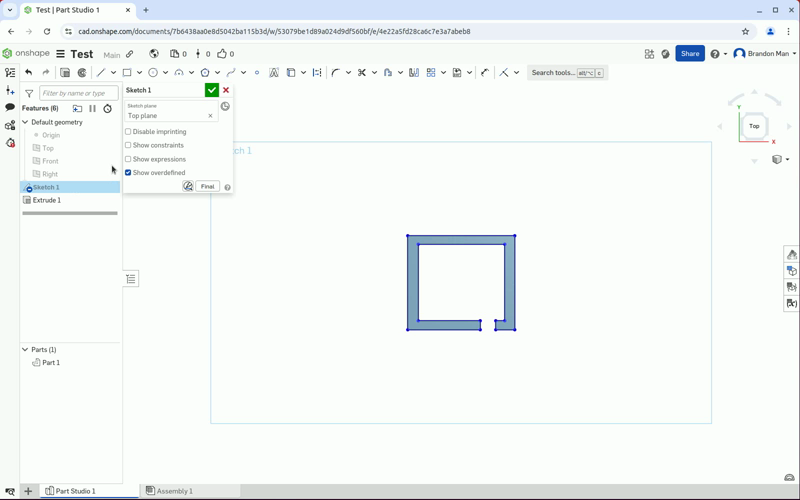
mouse_move(229, 92)
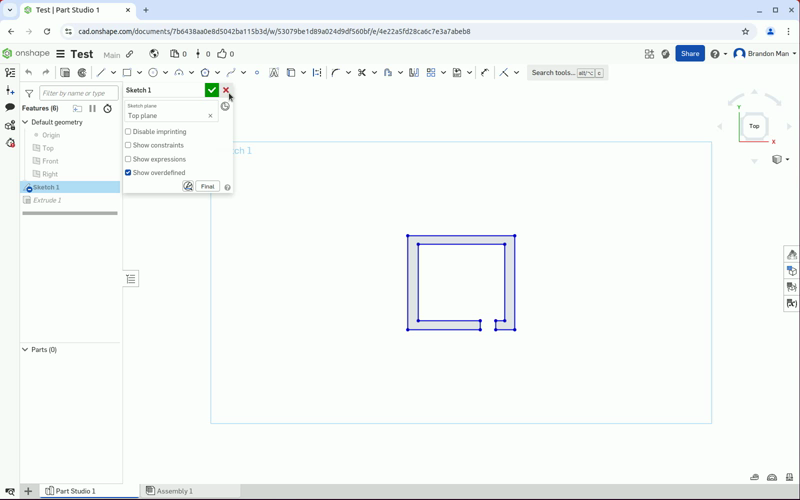
click(229, 92)
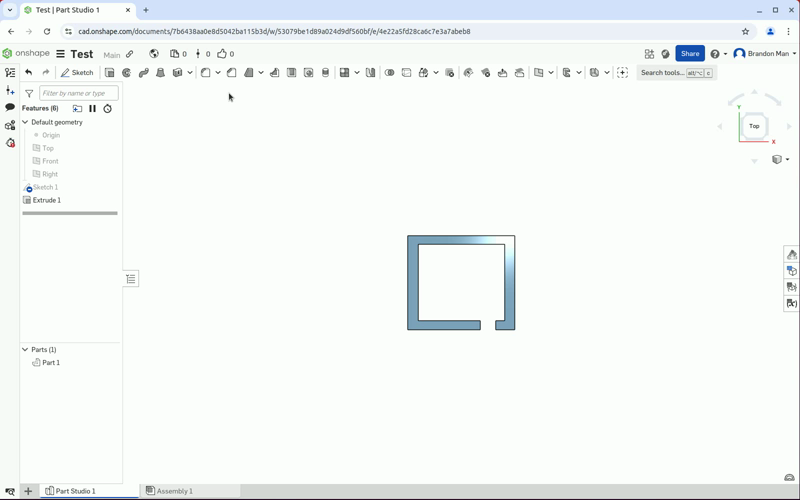
mouse_move(73, 352)
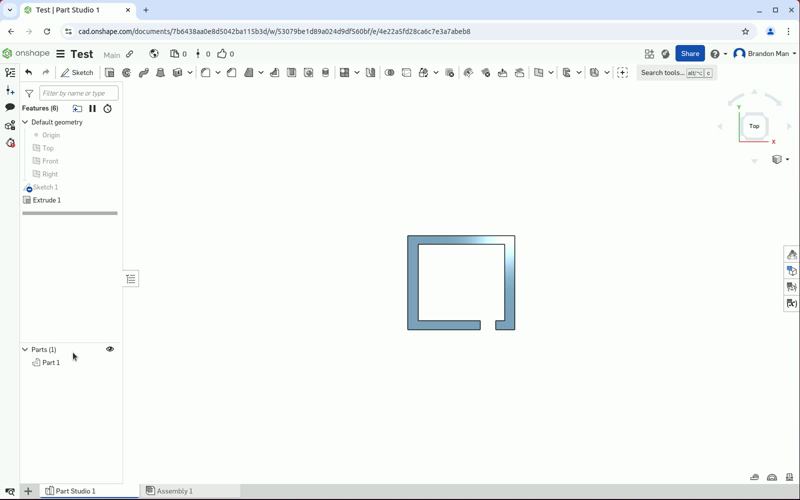
key(y)
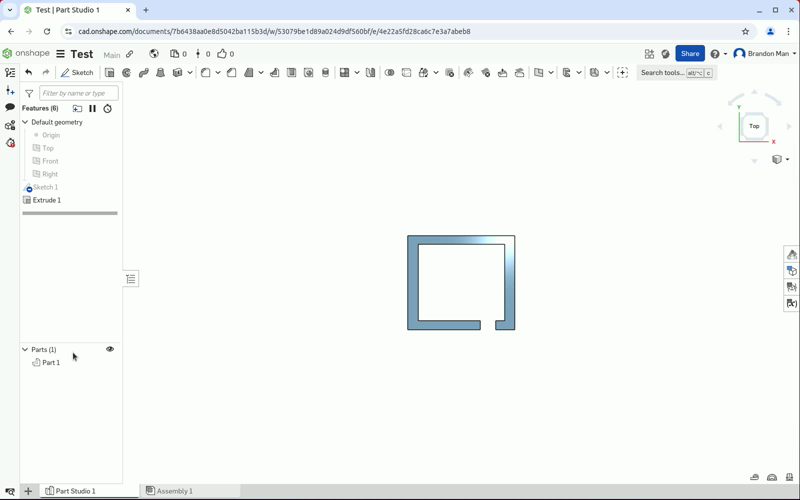
key(shift+p)
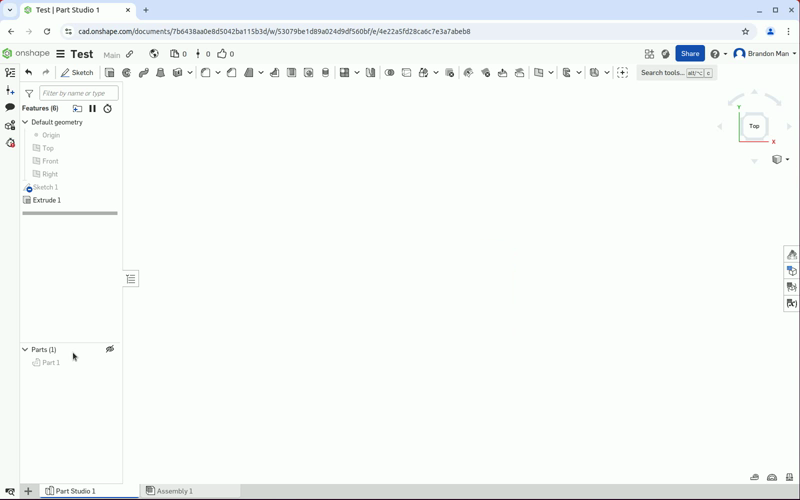
key(space)
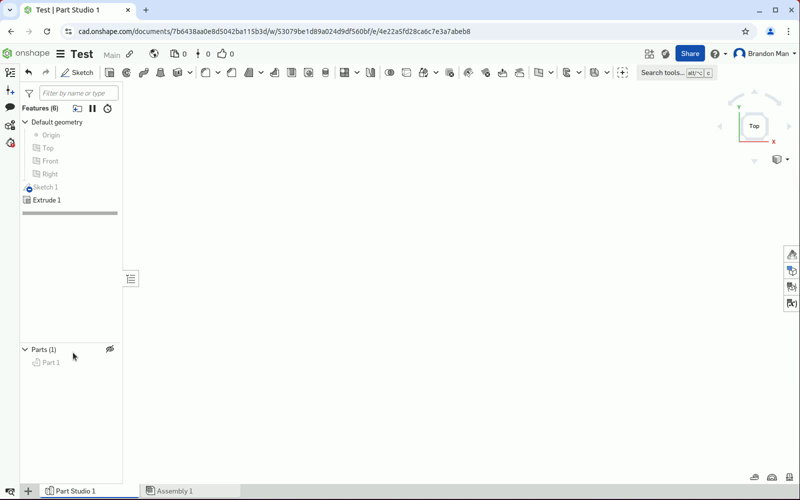
key_down(shift)
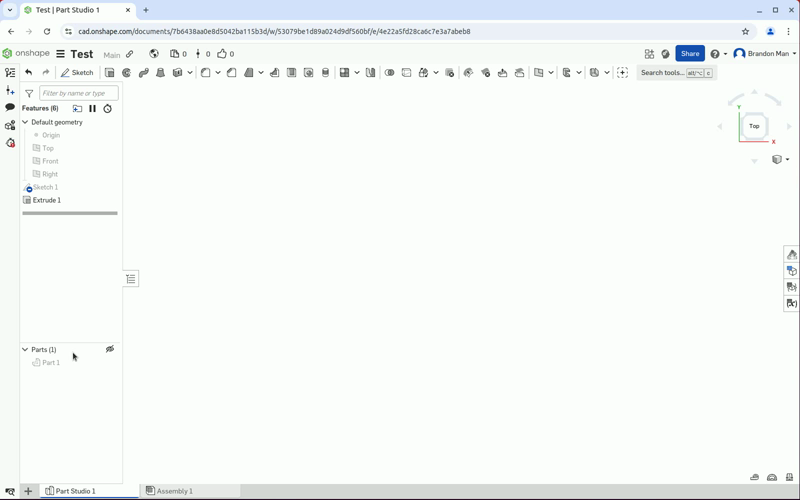
key(up)
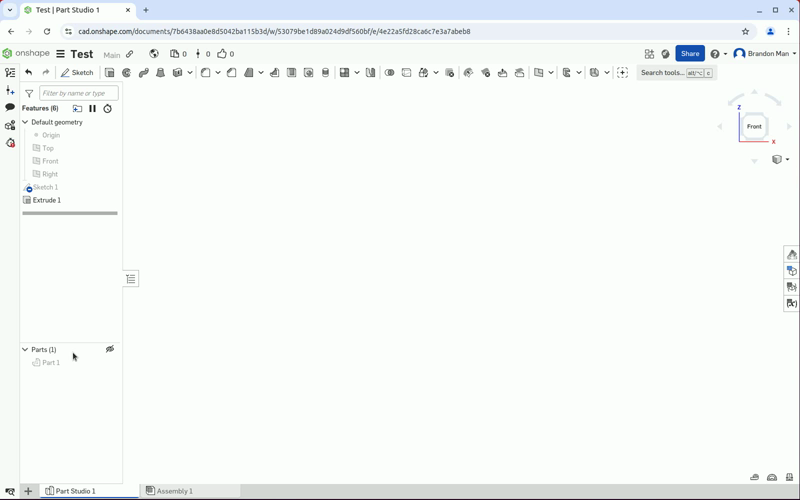
key_up(shift)
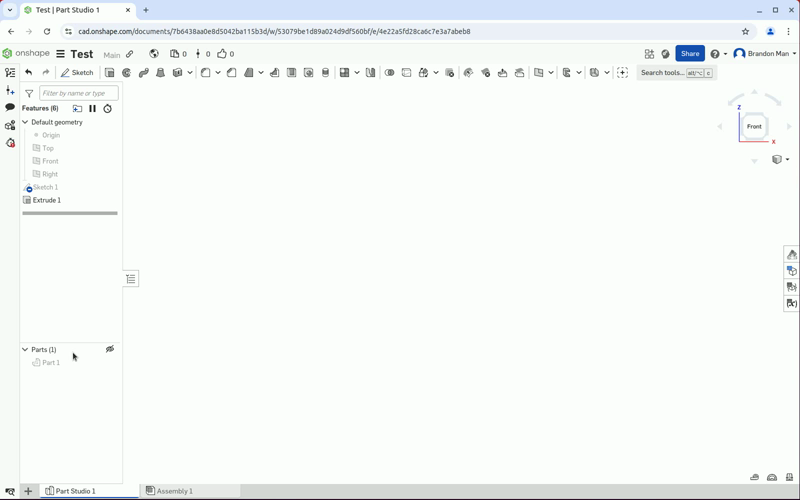
mouse_move(73, 352)
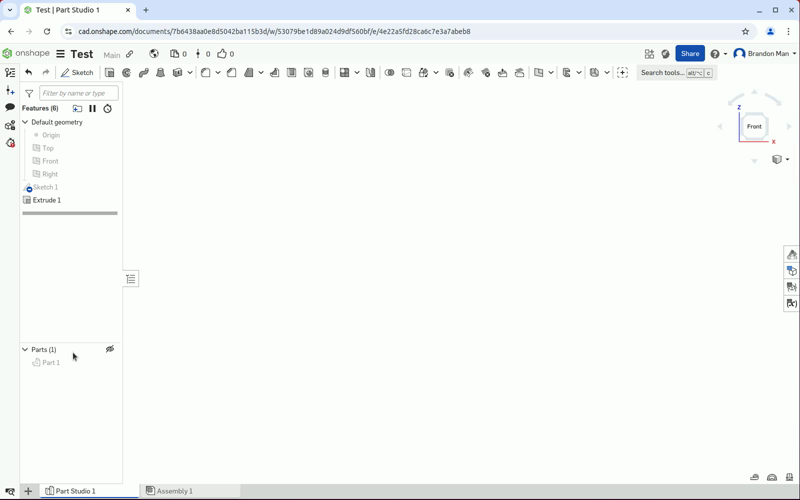
key(shift+y)
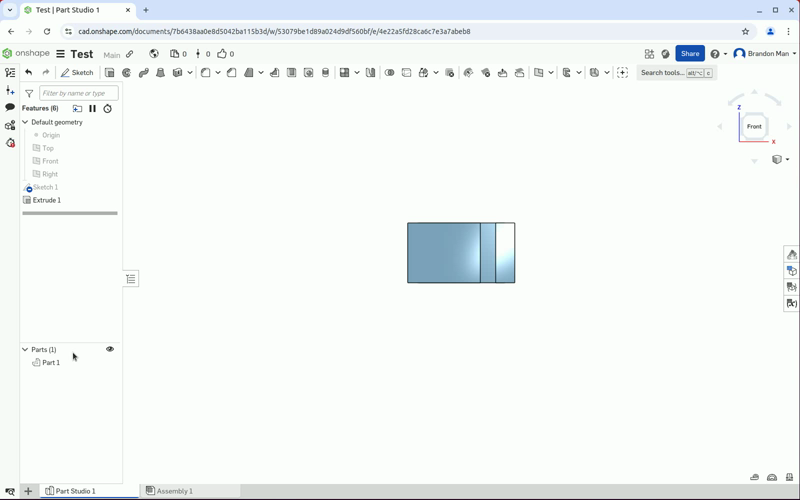
mouse_move(541, 75)
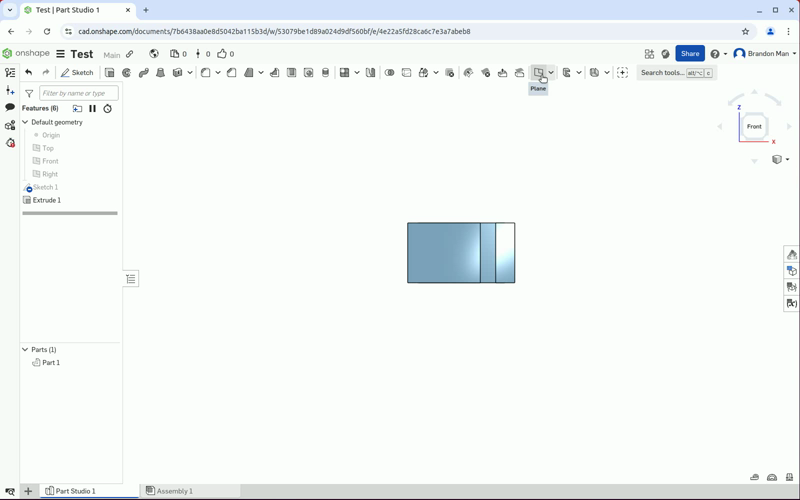
click(541, 75)
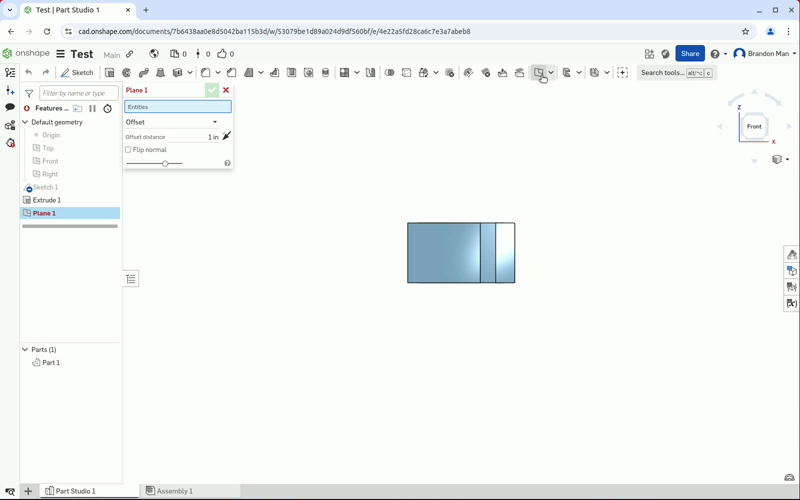
mouse_move(73, 163)
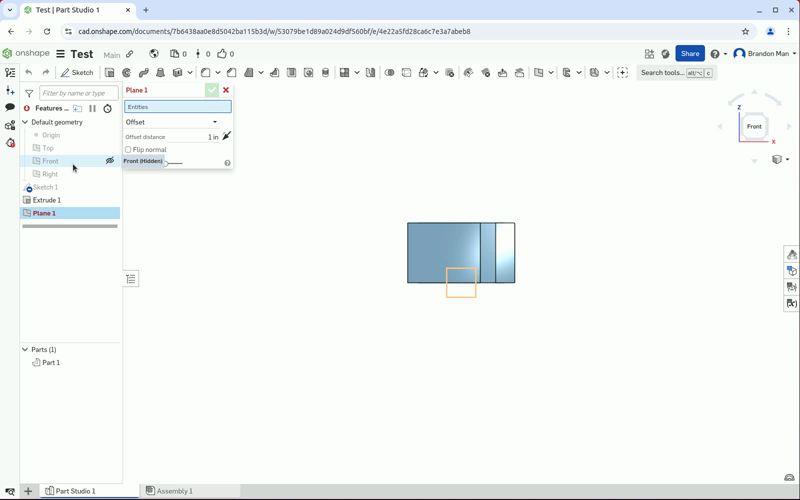
click(73, 163)
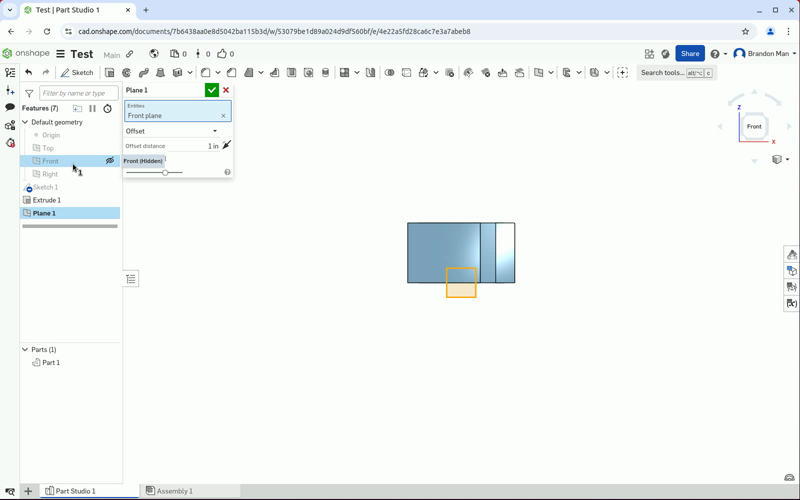
key(tab, 2)
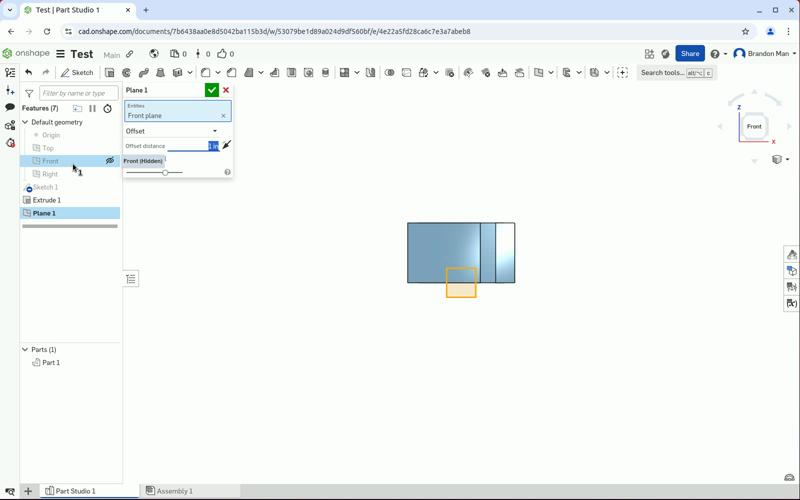
text(9.613)
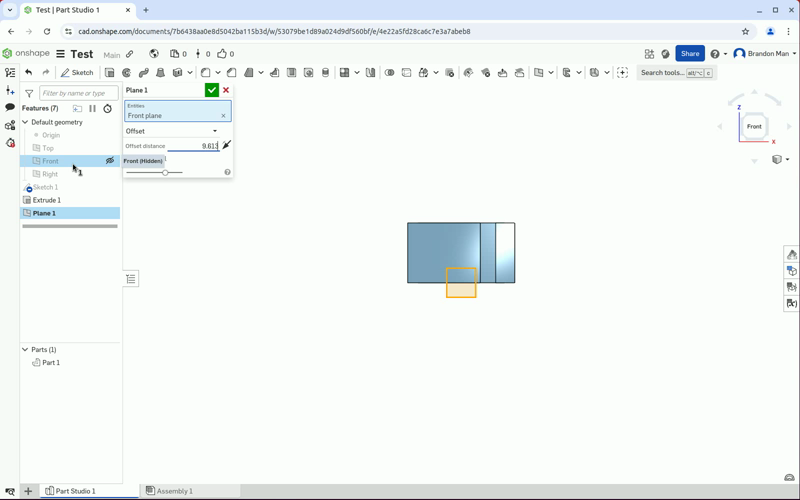
key(enter, 2)
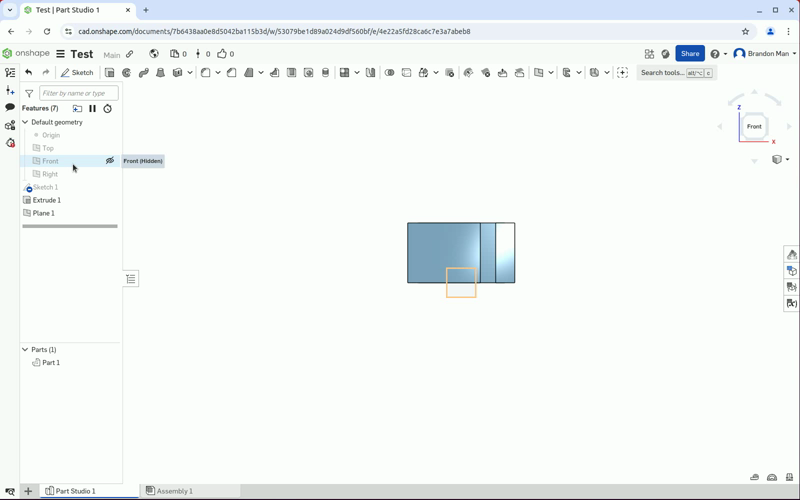
key(shift+s)
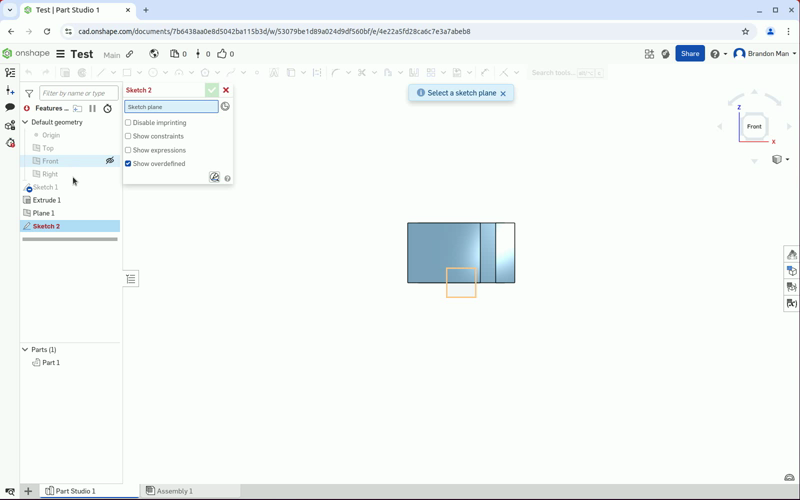
mouse_move(73, 215)
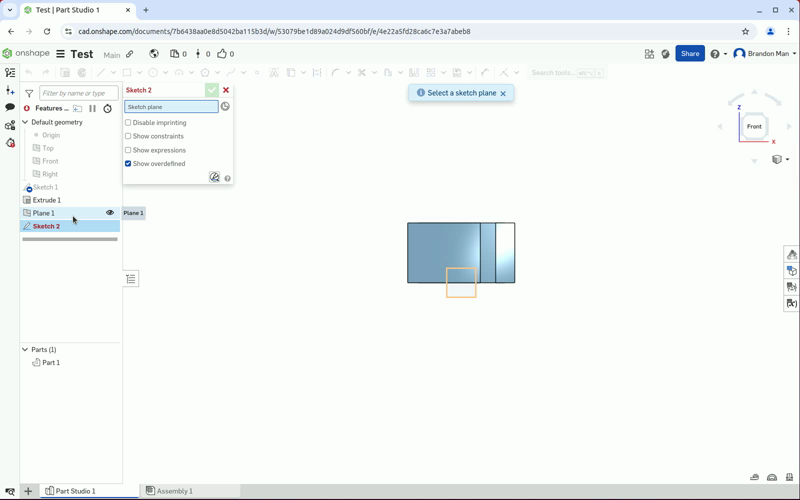
click(73, 215)
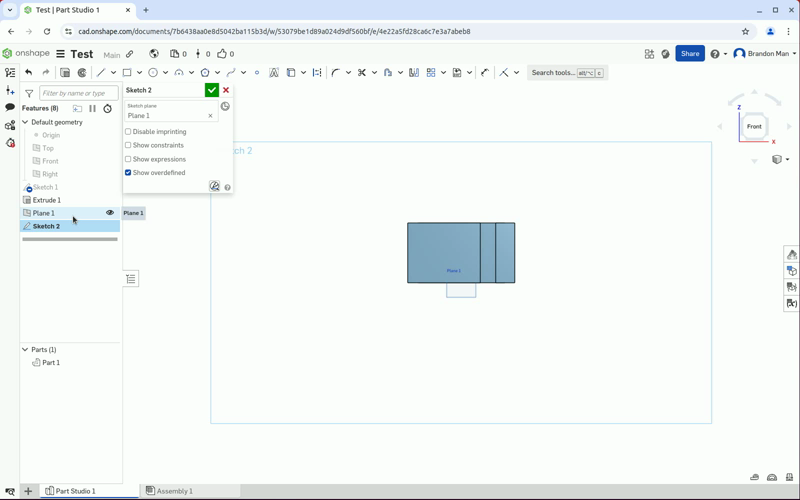
mouse_move(73, 352)
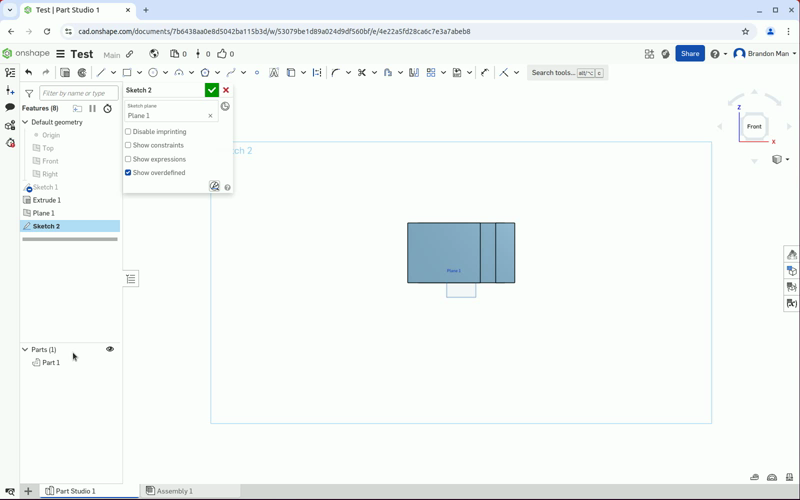
key(y)
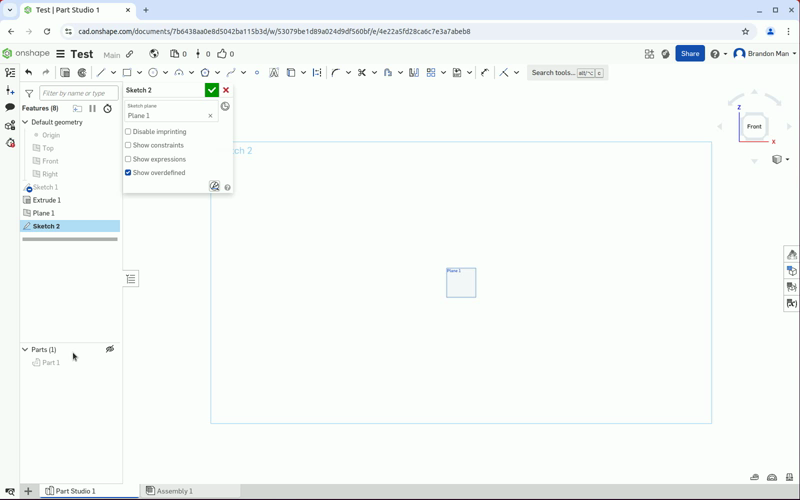
key(l)
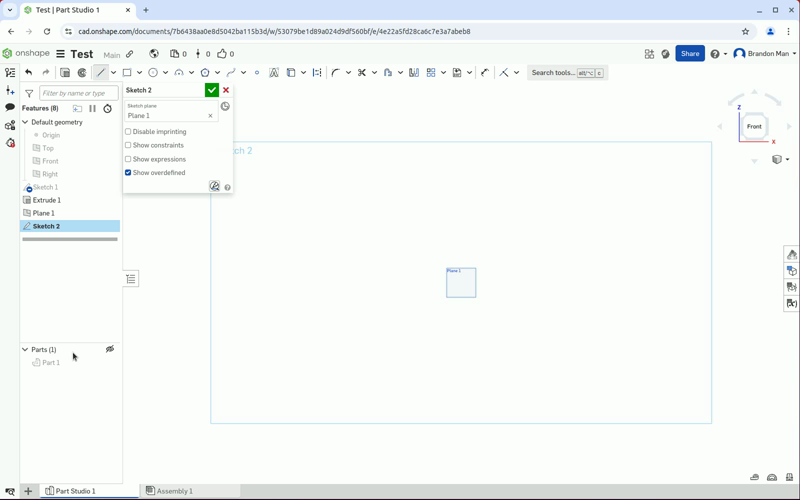
key_down(shift)
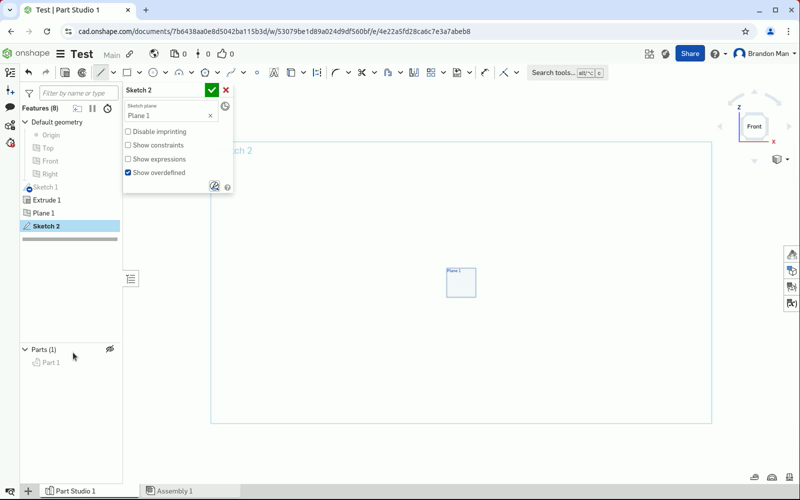
mouse_move(433, 261)
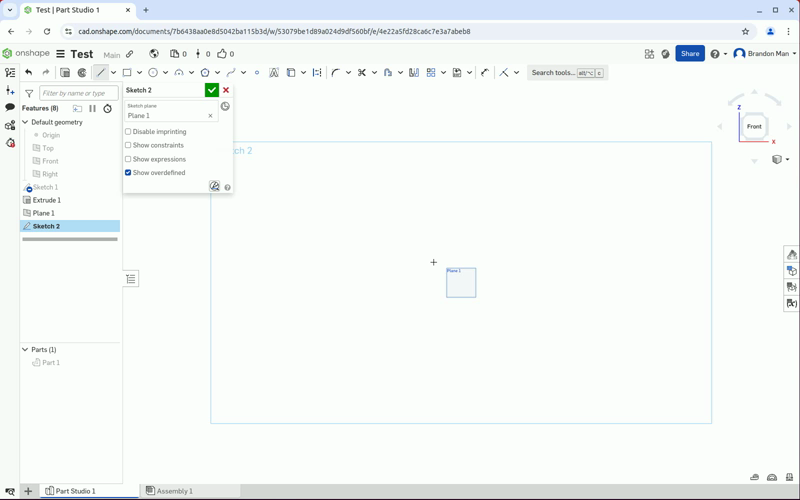
click(433, 261)
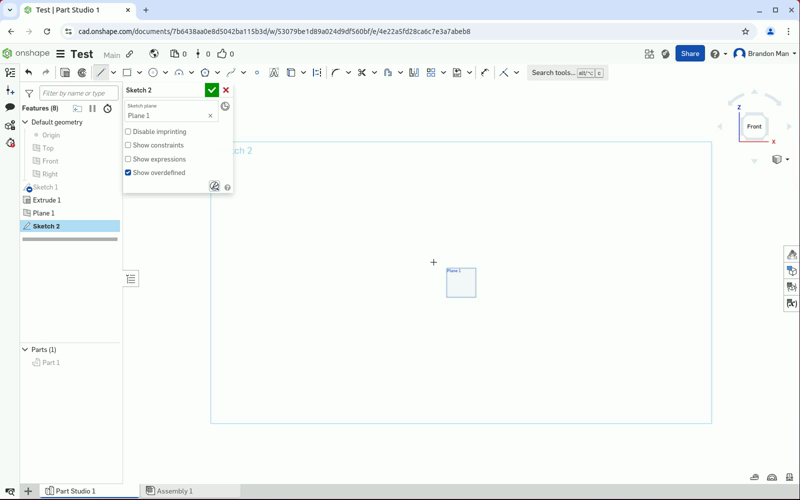
key_up(shift)
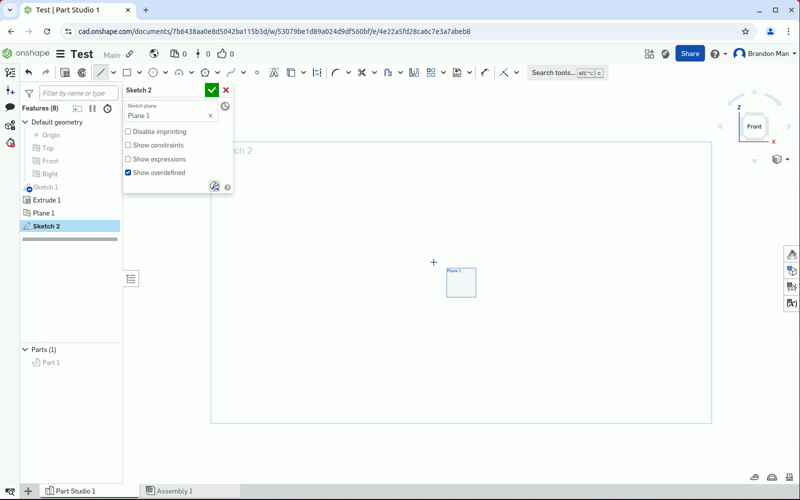
key_down(shift)
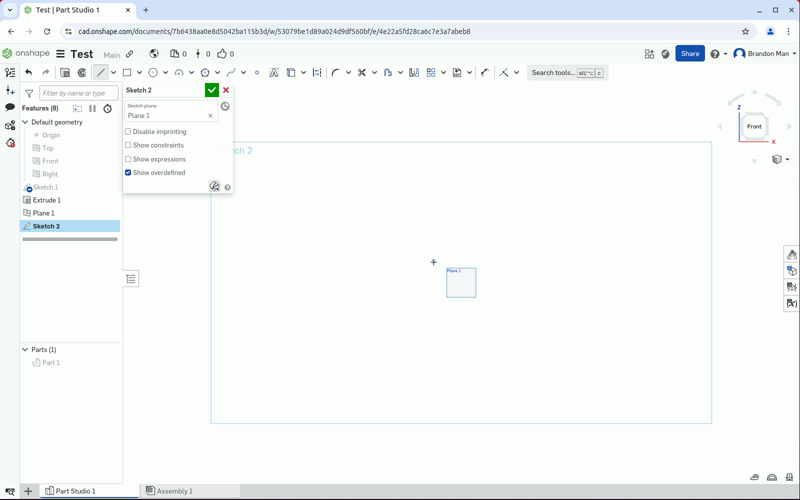
mouse_move(463, 261)
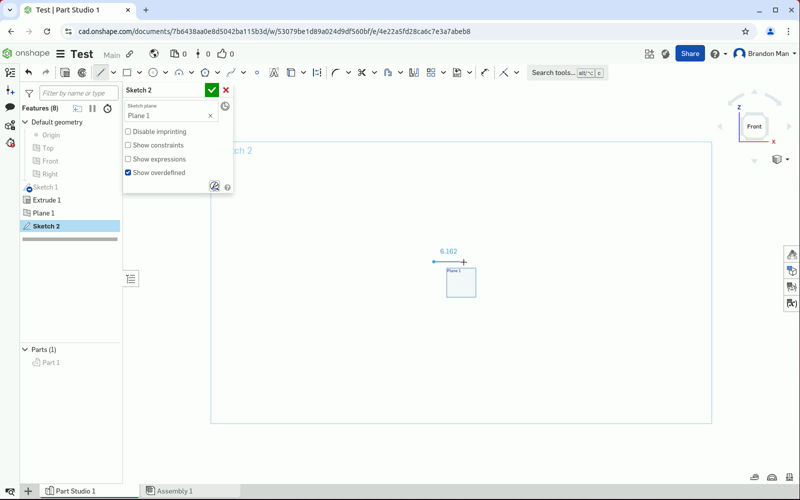
mouse_move(453, 261)
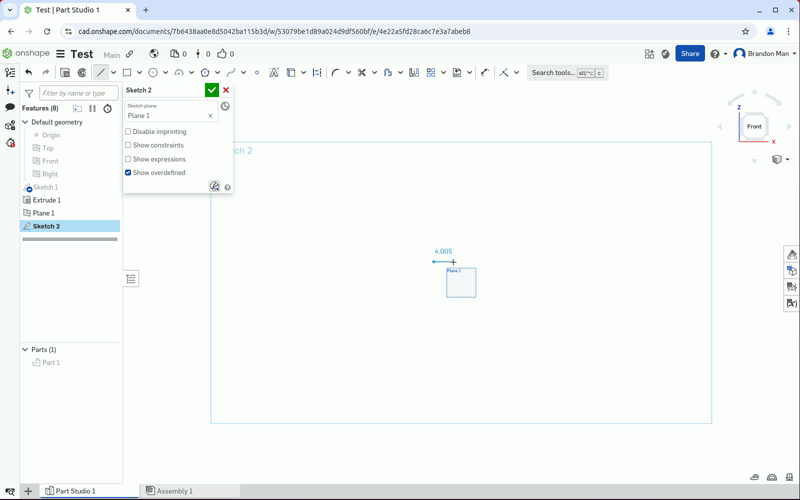
click(453, 261)
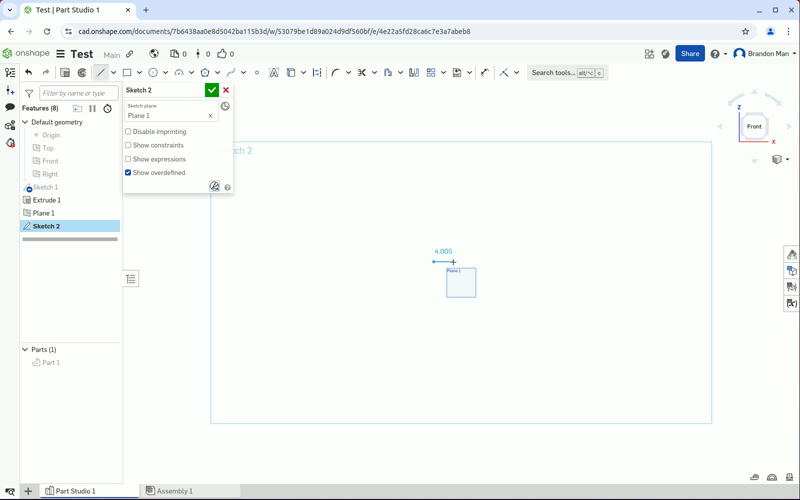
key_up(shift)
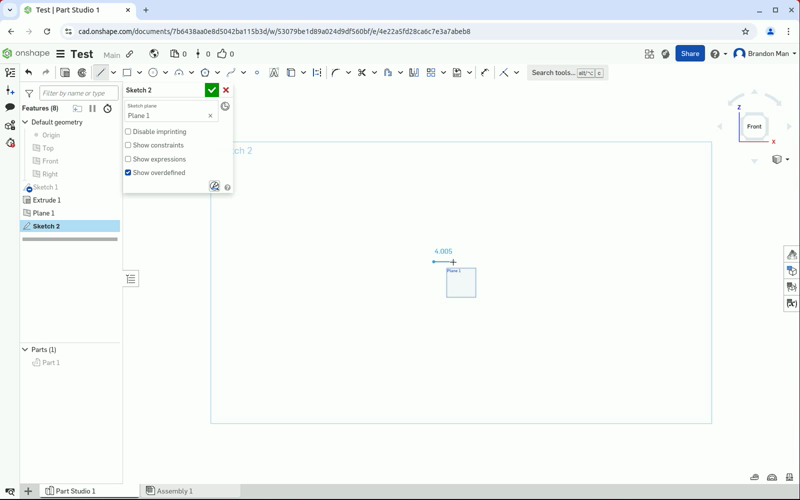
key_down(shift)
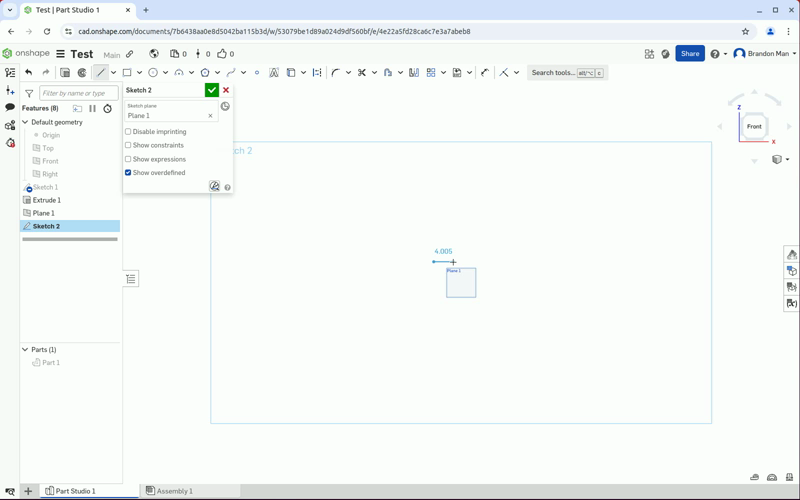
mouse_move(483, 261)
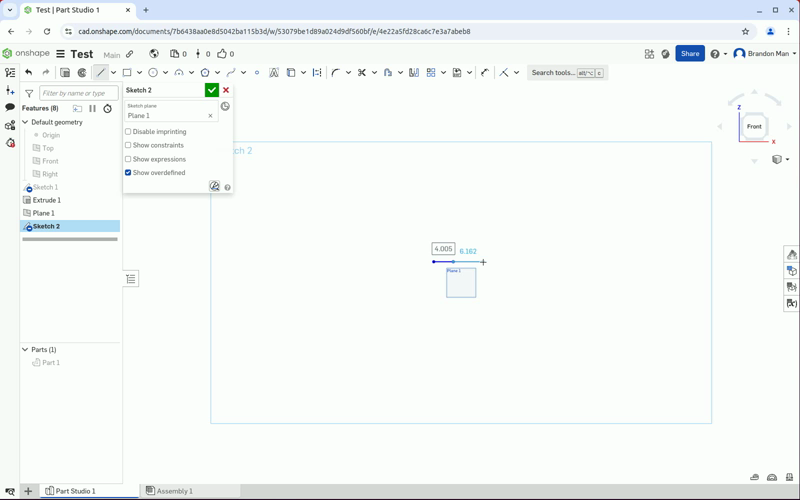
mouse_move(453, 242)
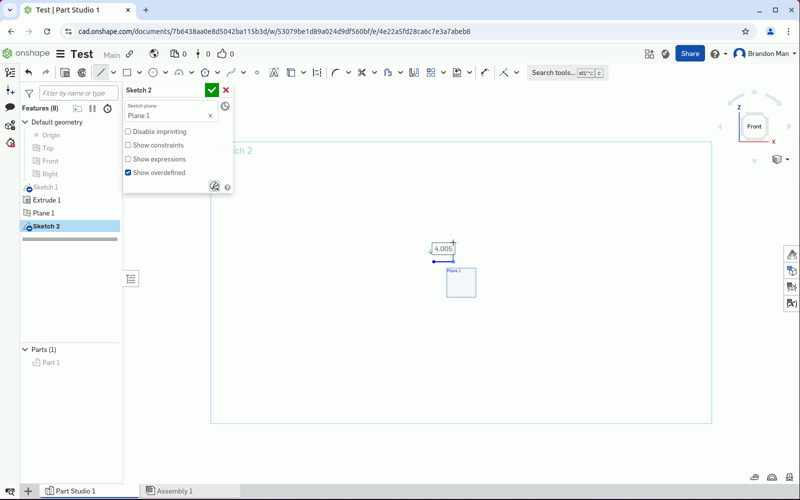
click(453, 242)
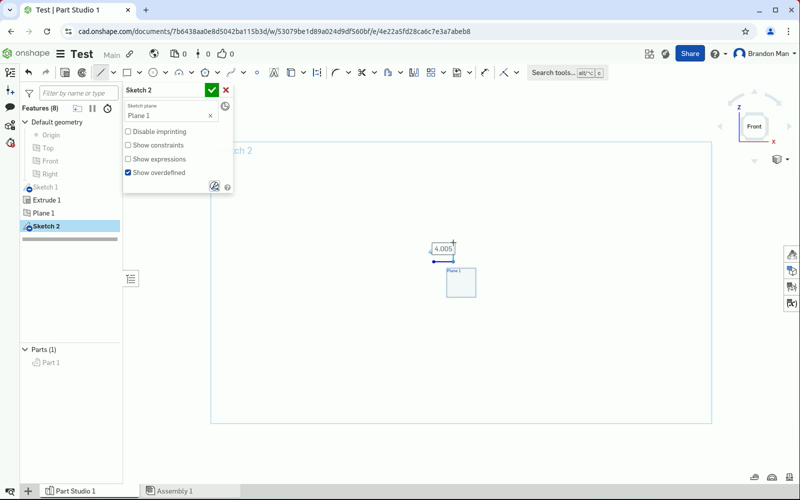
key_up(shift)
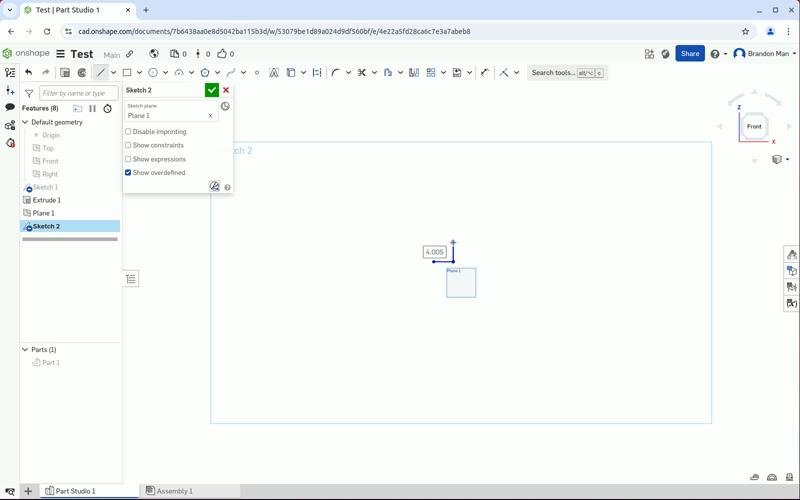
key_down(shift)
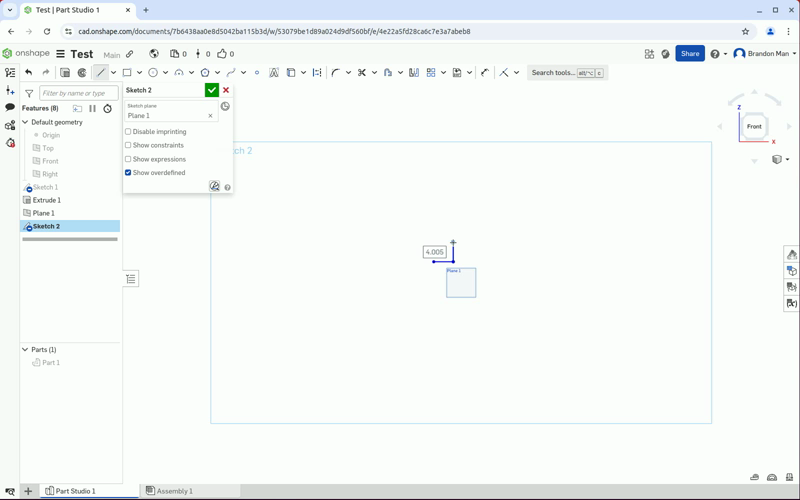
mouse_move(483, 242)
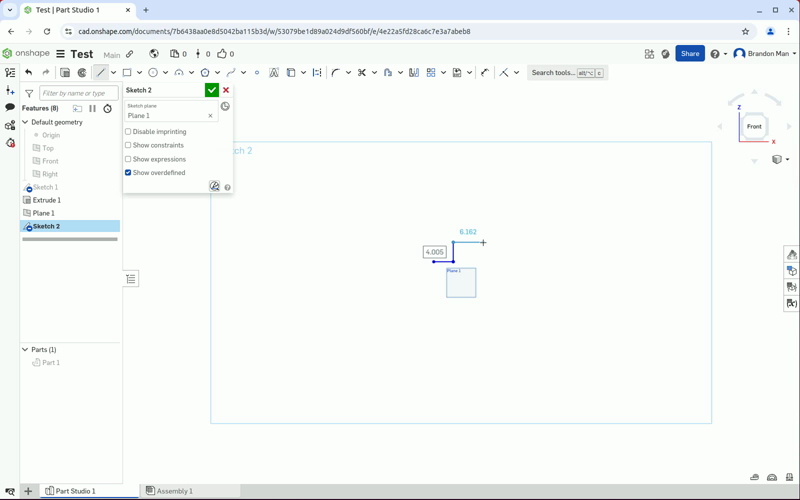
mouse_move(433, 242)
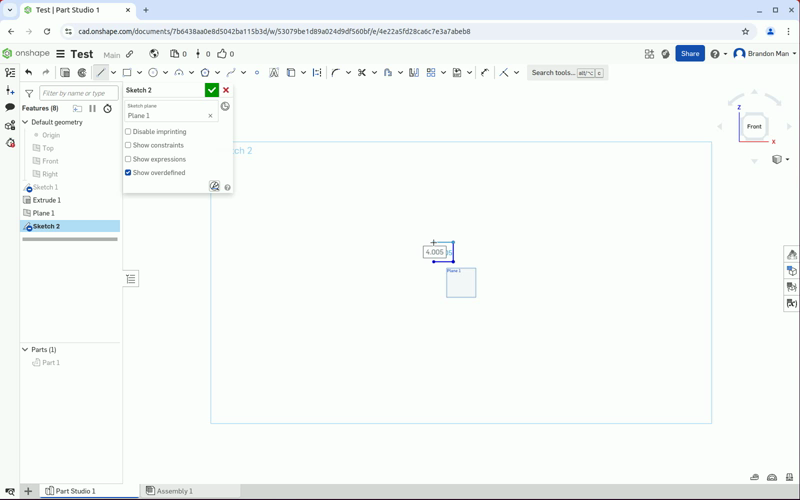
click(433, 242)
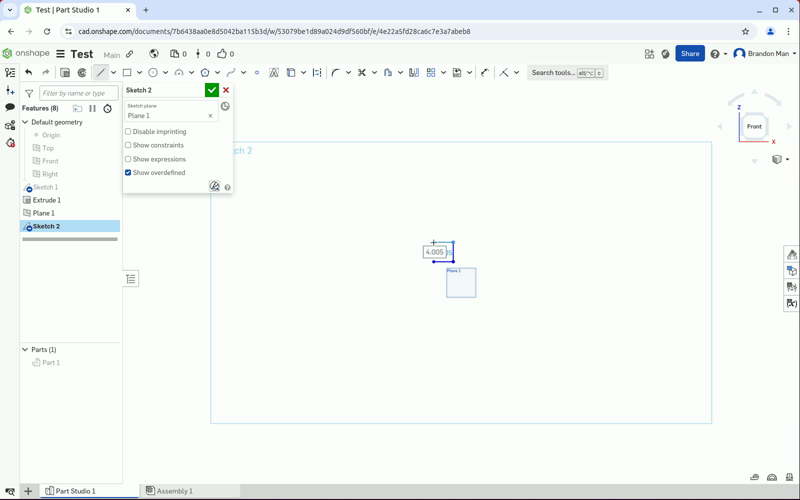
key_up(shift)
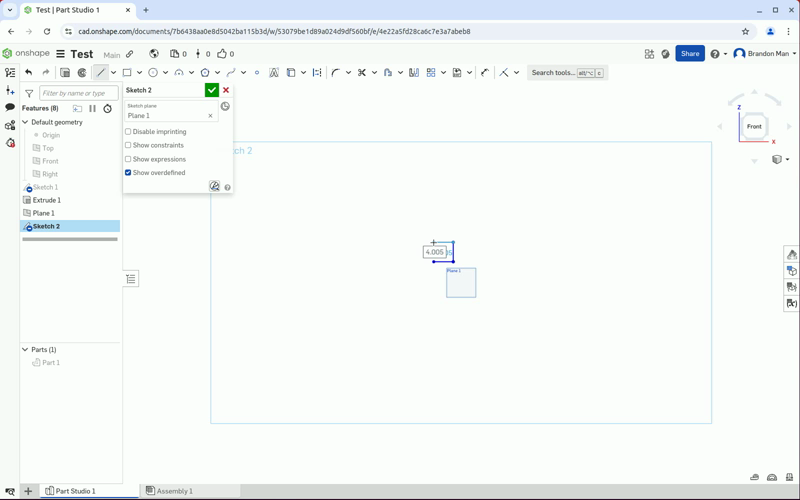
mouse_move(463, 242)
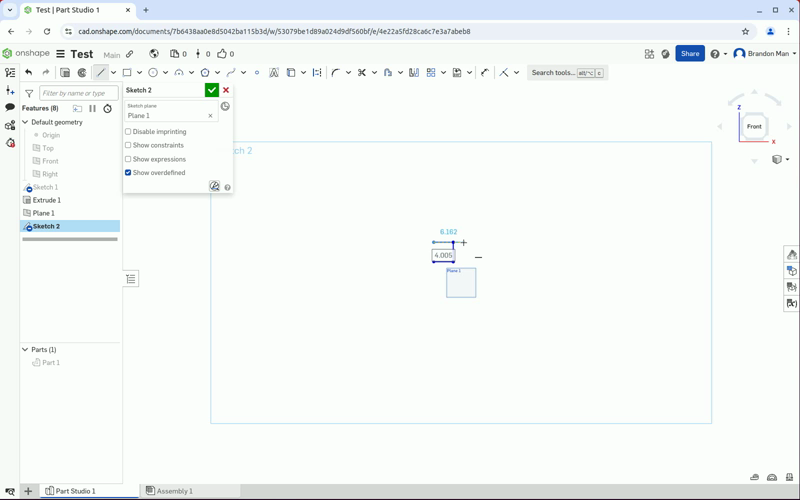
key_down(shift)
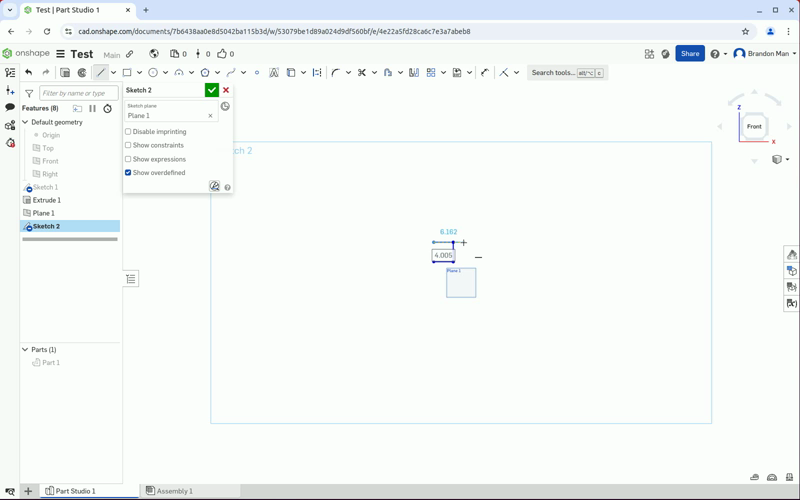
mouse_move(433, 261)
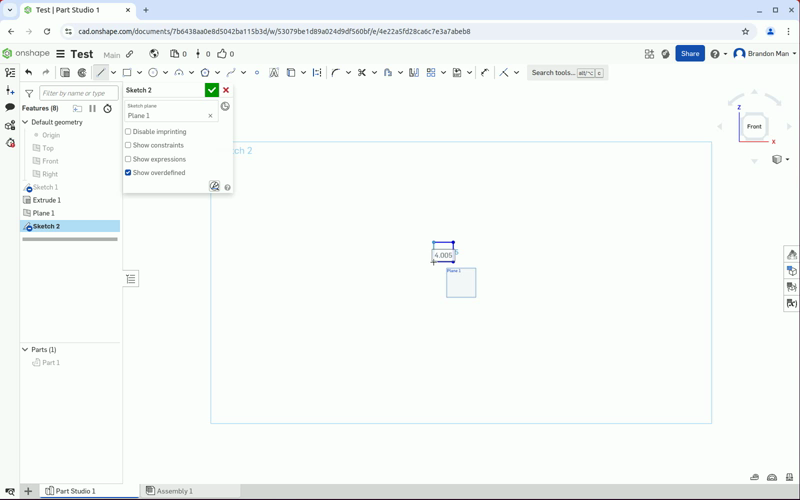
key_up(shift)
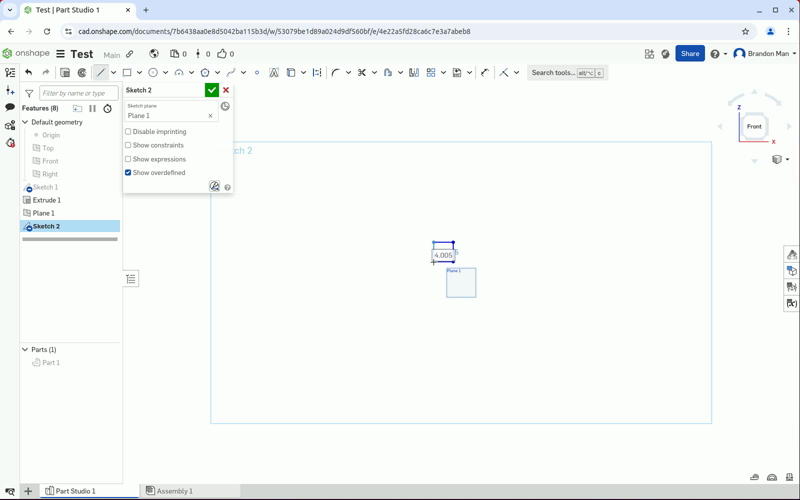
click(433, 261)
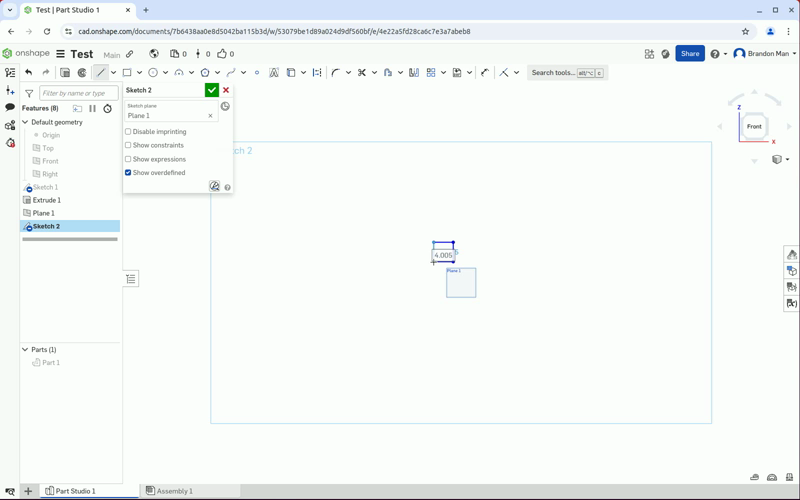
key(esc)
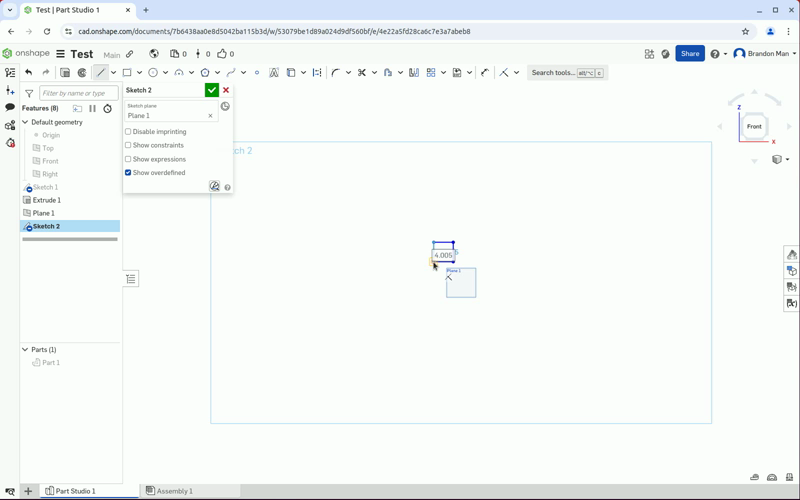
mouse_move(451, 247)
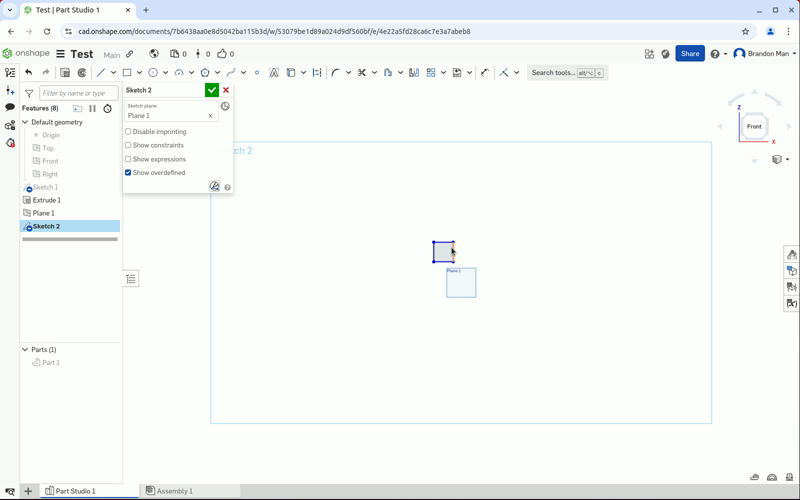
scroll(6)
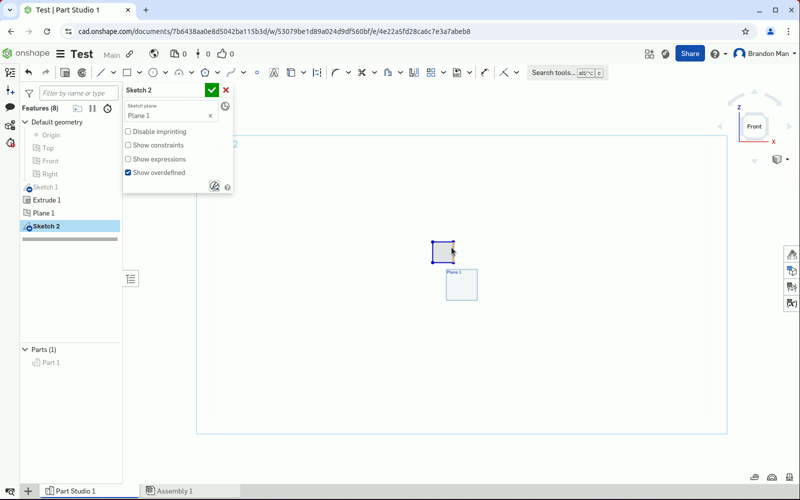
scroll(6)
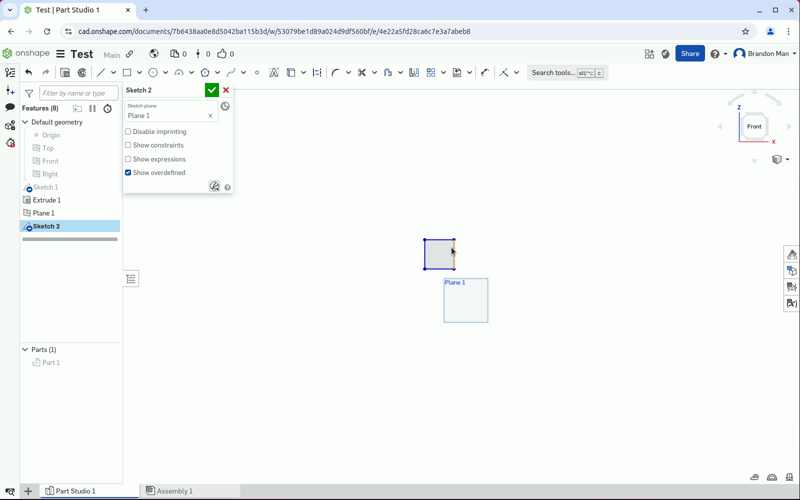
scroll(6)
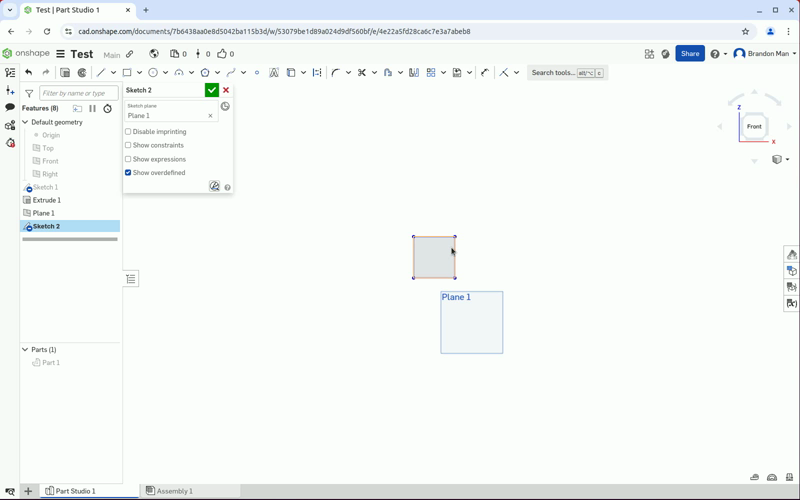
scroll(6)
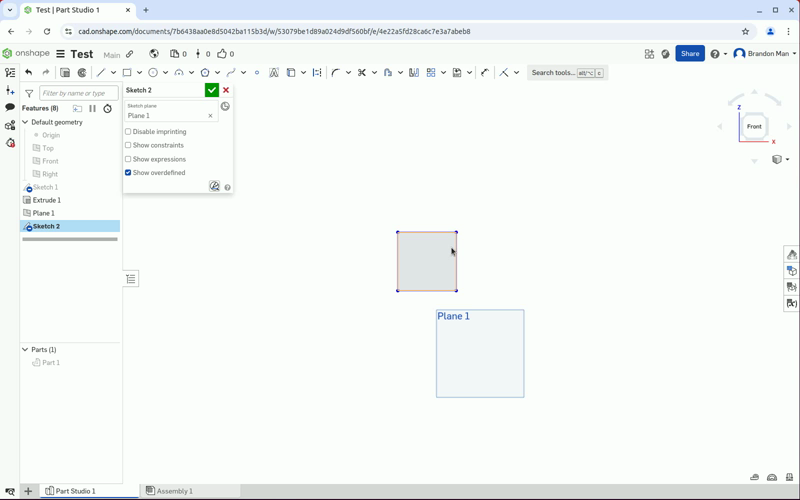
scroll(6)
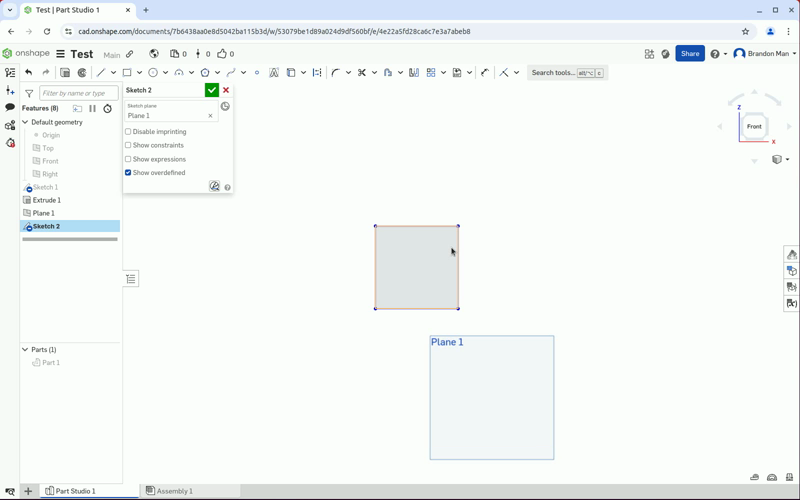
scroll(6)
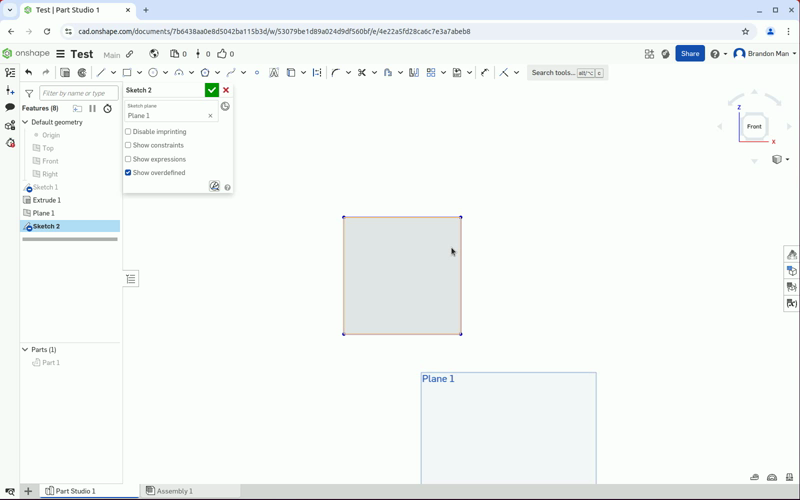
scroll(6)
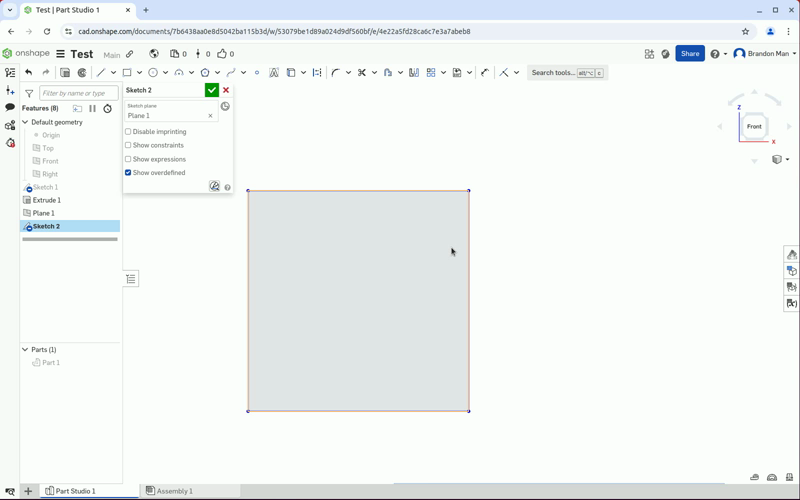
click(451, 247)
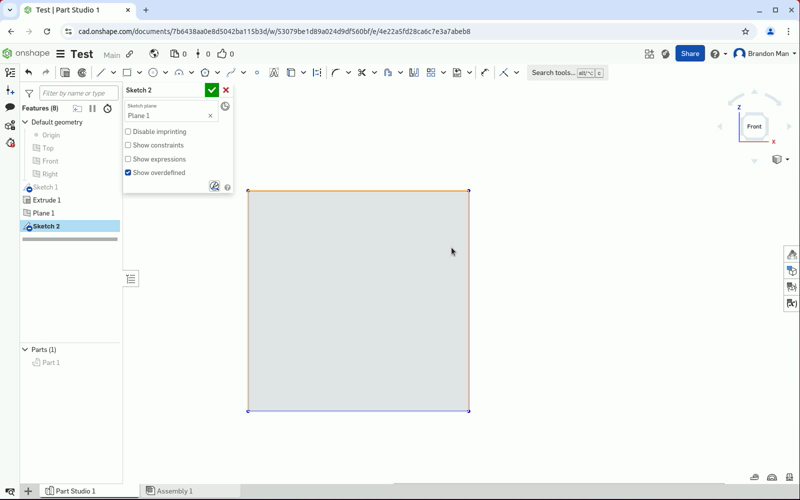
scroll(-6)
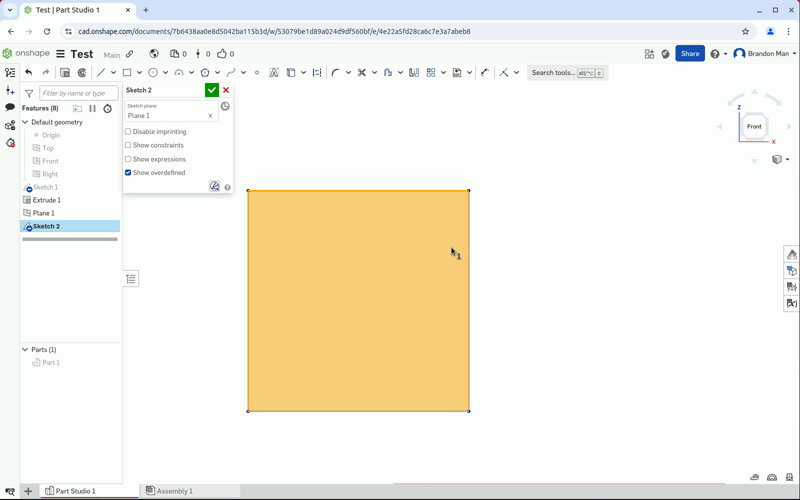
scroll(-6)
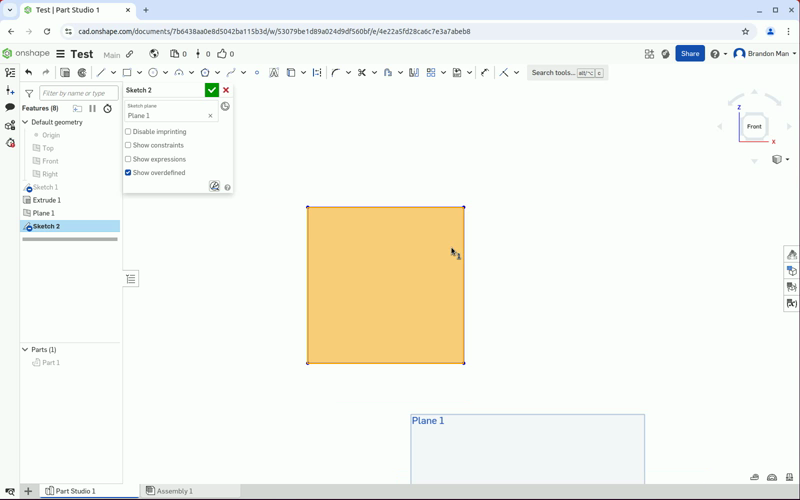
scroll(-6)
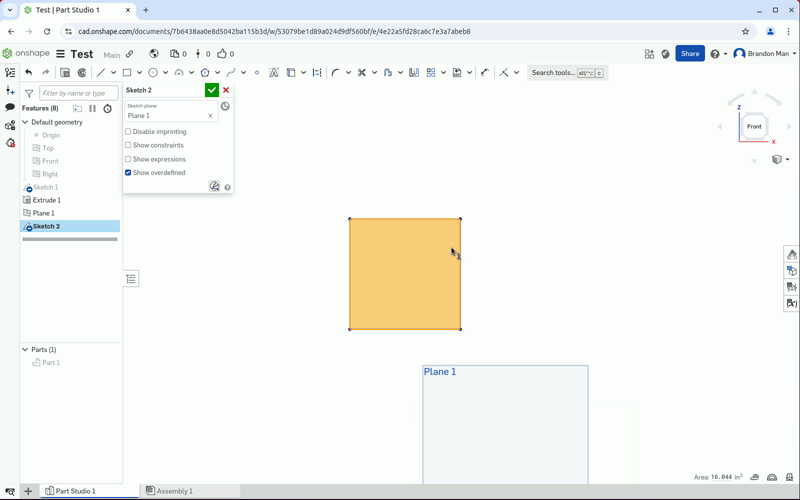
scroll(-6)
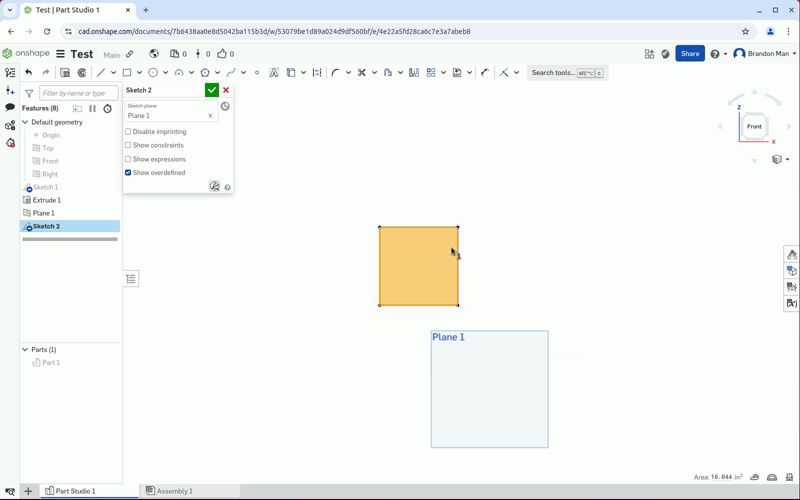
scroll(-6)
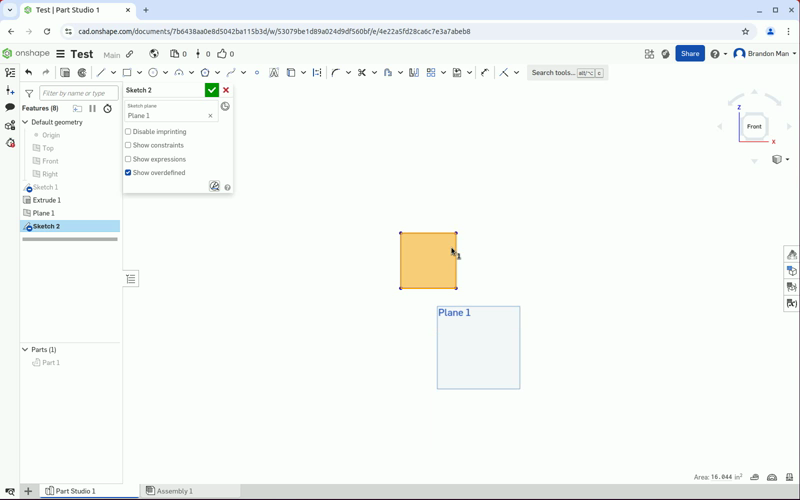
scroll(-6)
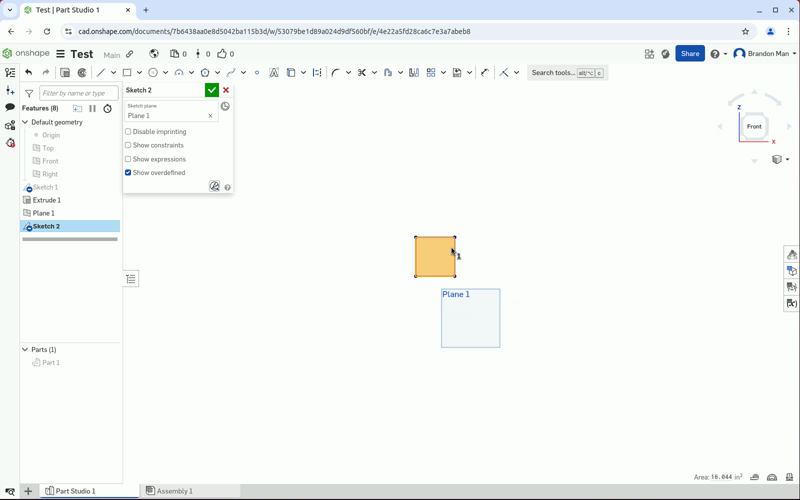
scroll(-6)
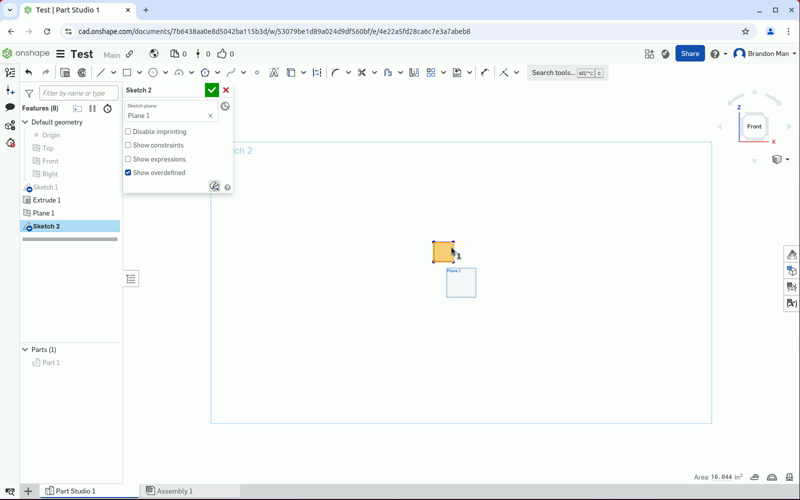
mouse_move(73, 352)
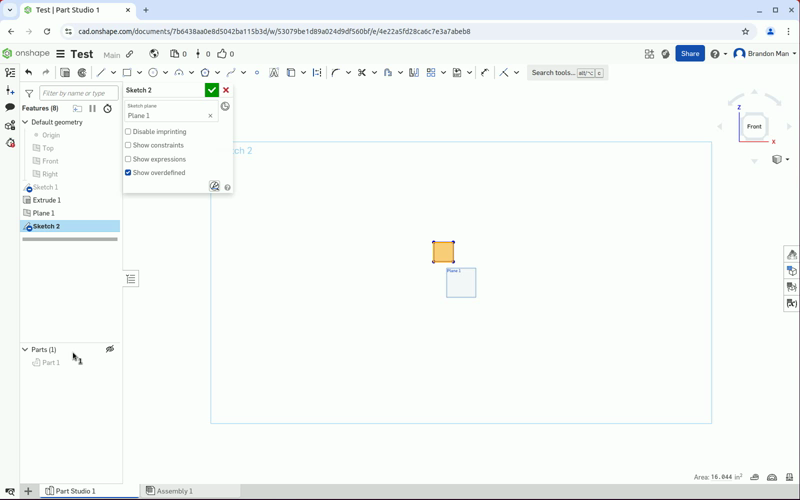
key(shift+y)
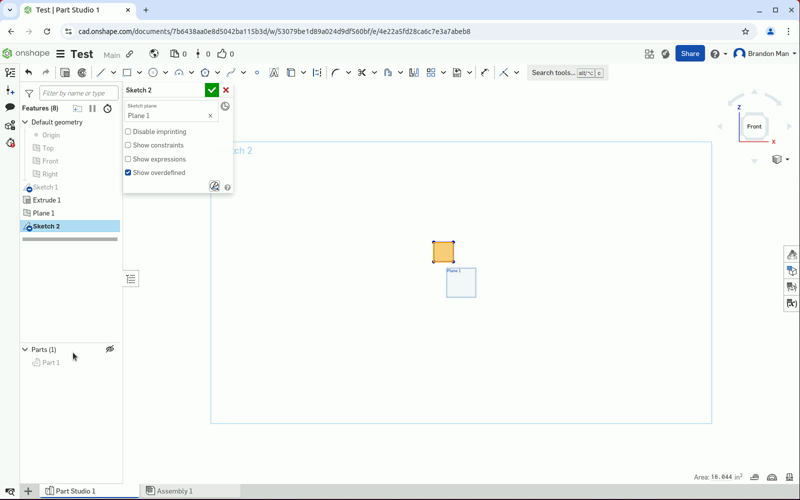
key(shift+e)
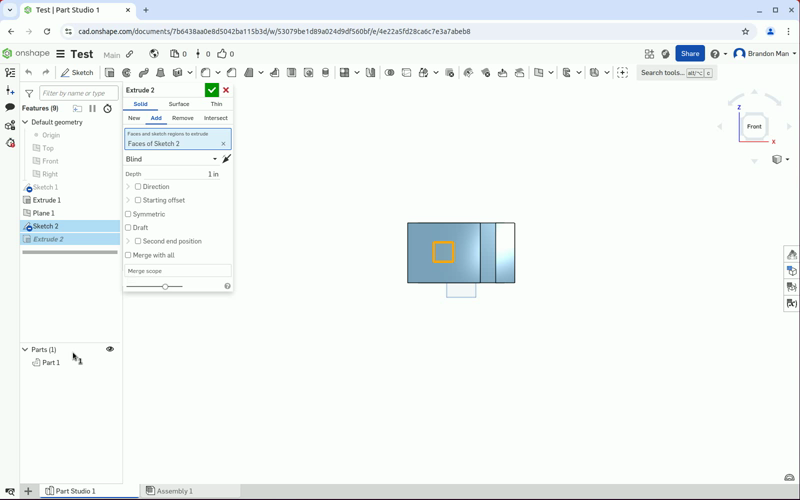
mouse_move(143, 106)
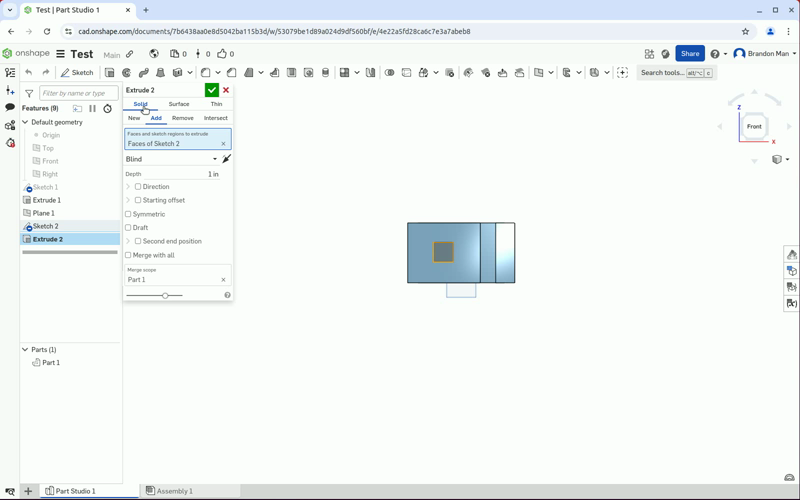
click(143, 106)
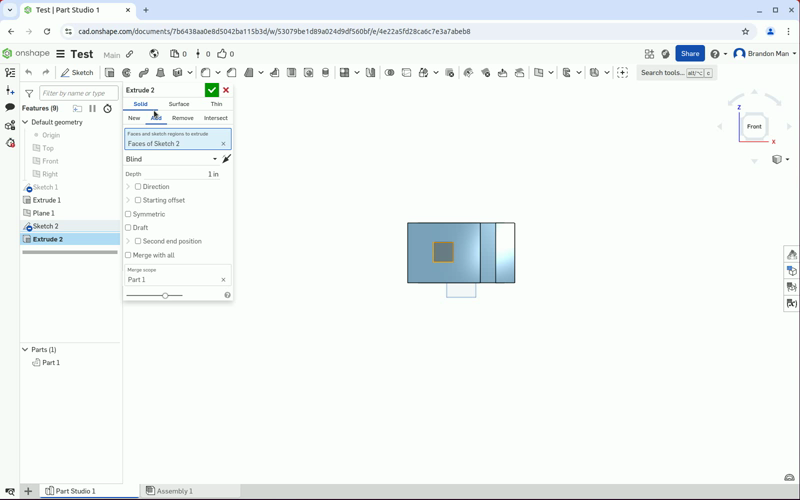
mouse_move(186, 120)
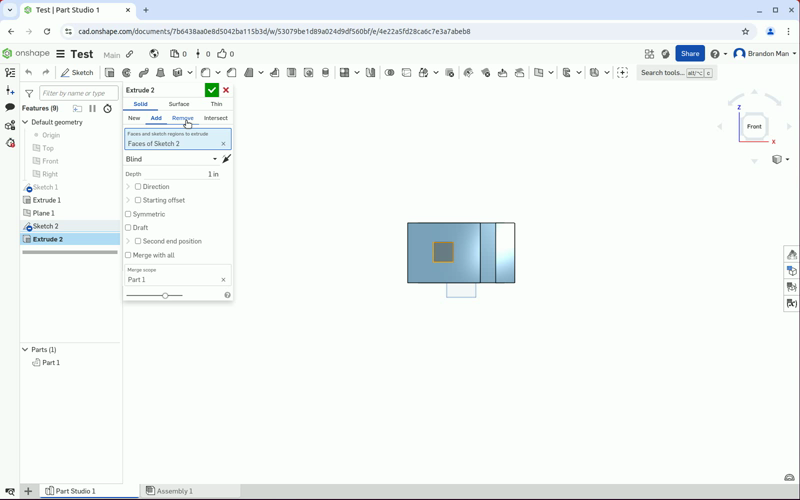
click(186, 120)
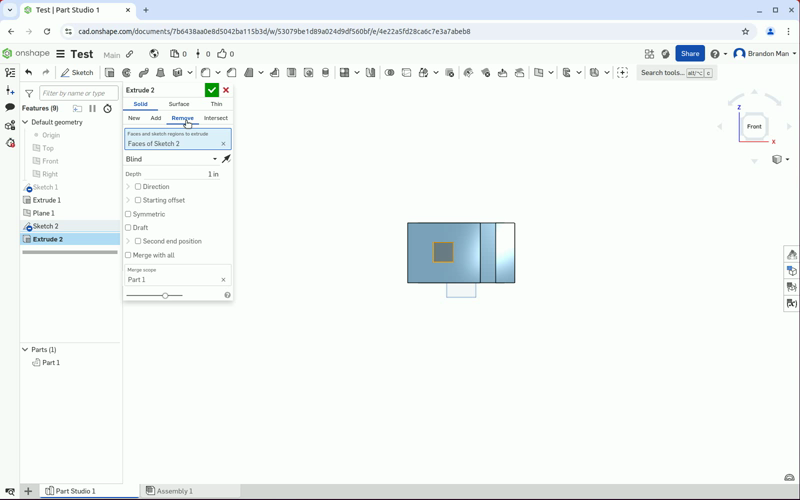
key(tab, 4)
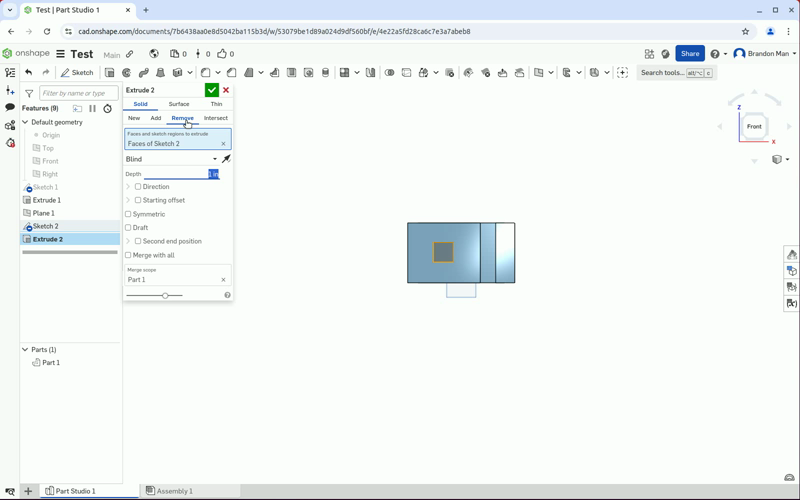
text(3.129)
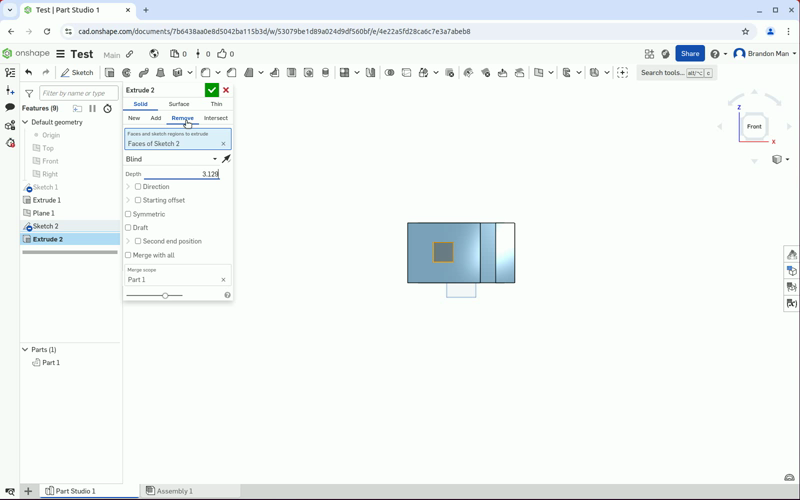
key(tab, 6)
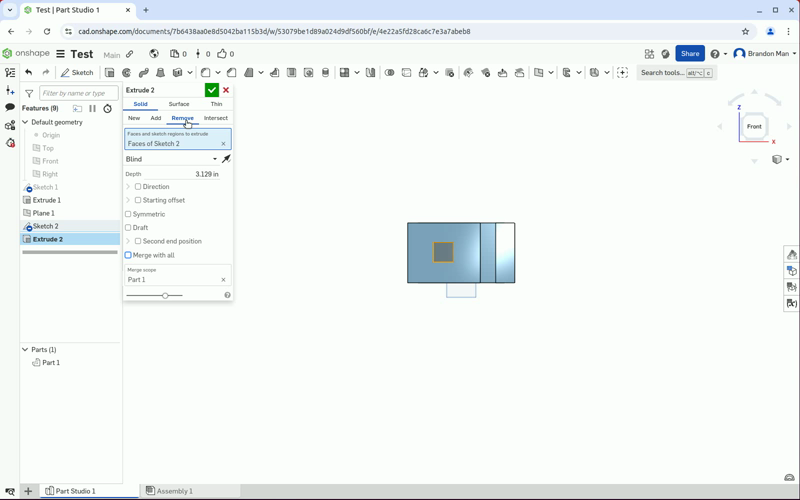
key(space)
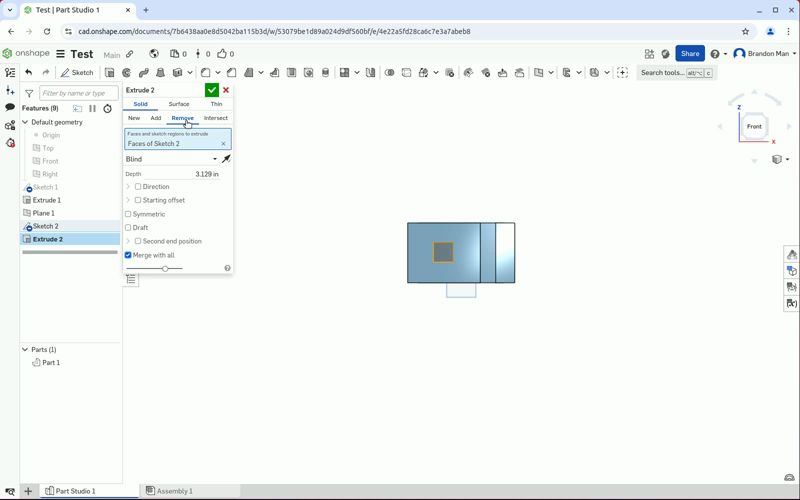
key(enter)
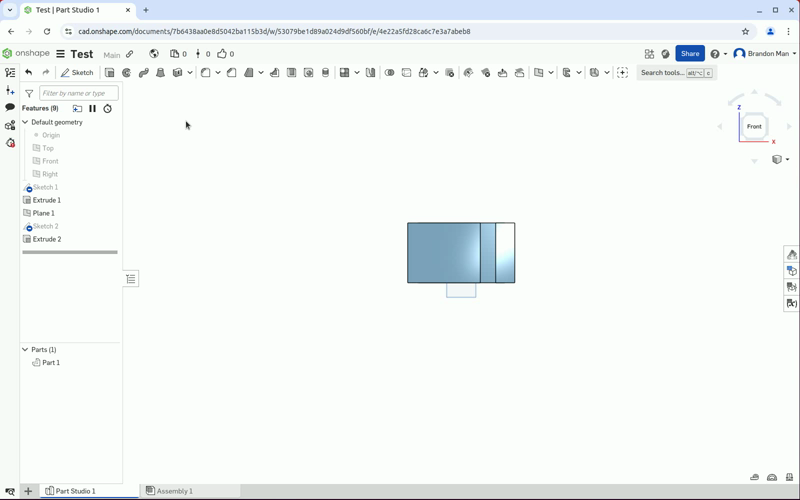
key(shift+h)
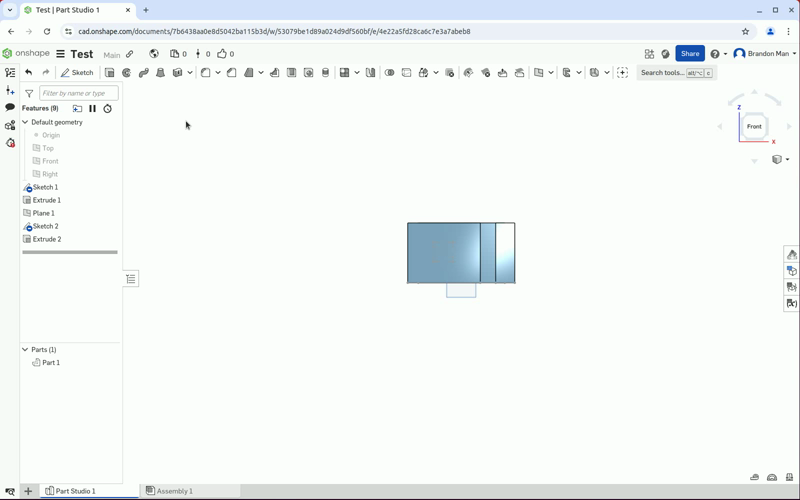
key(shift+h)
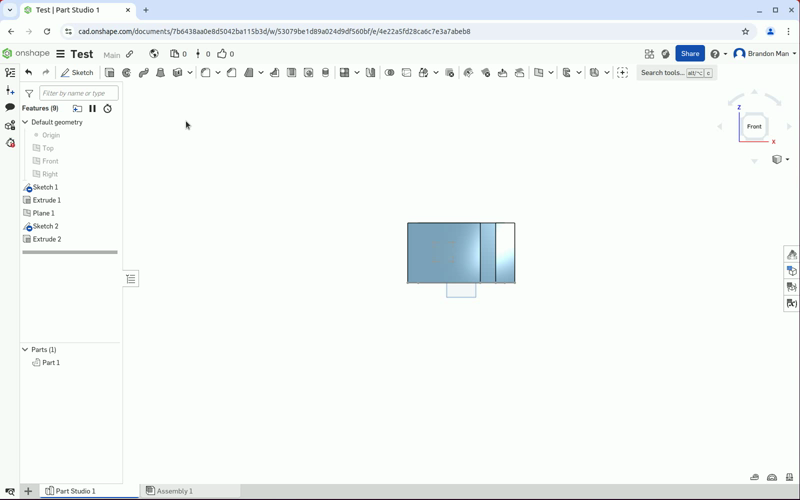
key(shift+7)
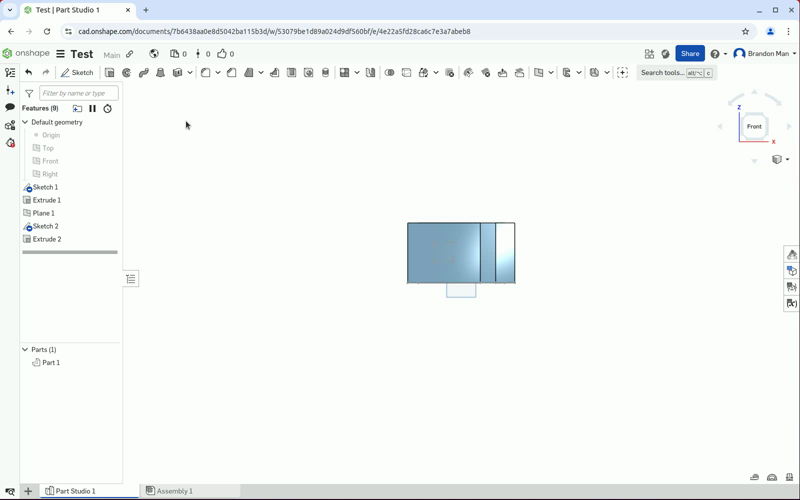
key(left, 2)
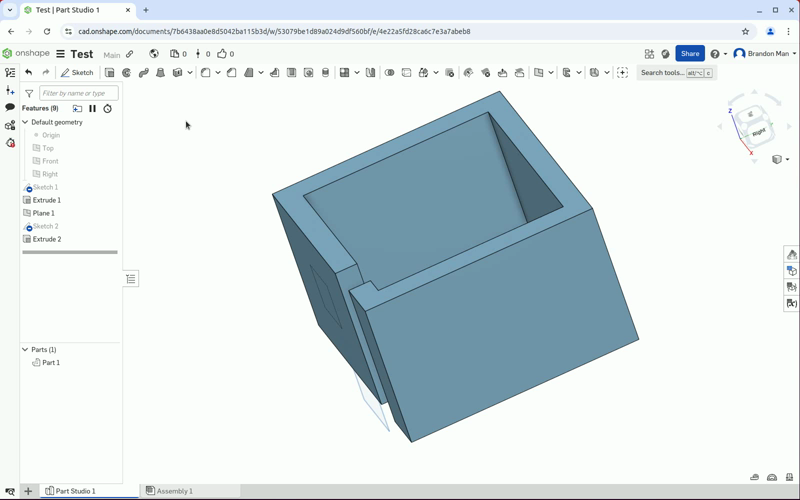
key(down, 2)
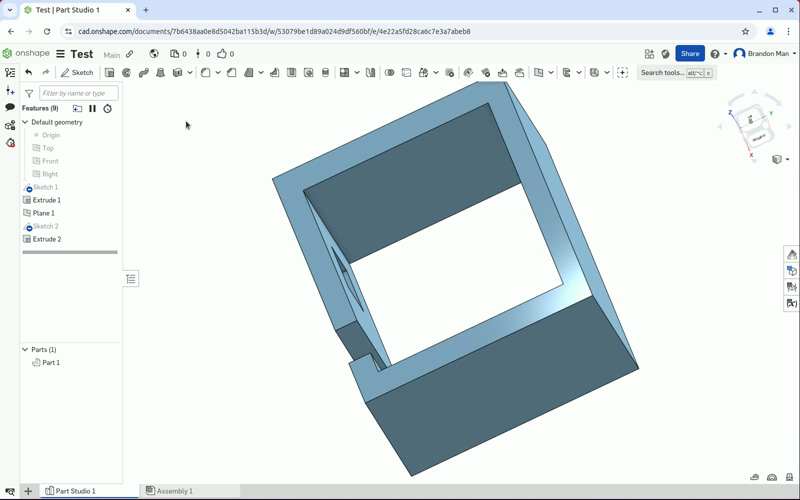
key(up, 2)
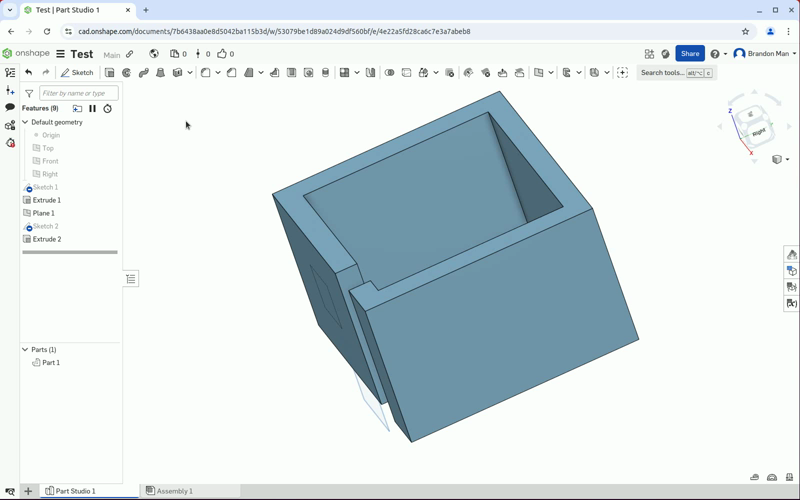
key(right, 2)
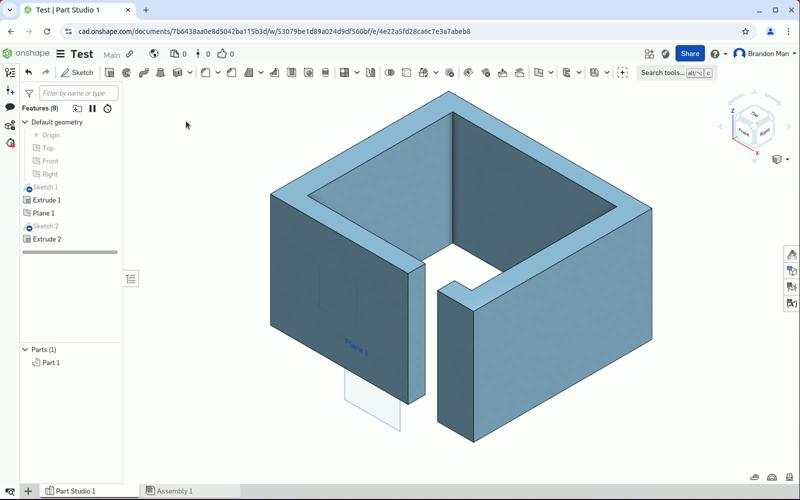
mouse_move(73, 189)
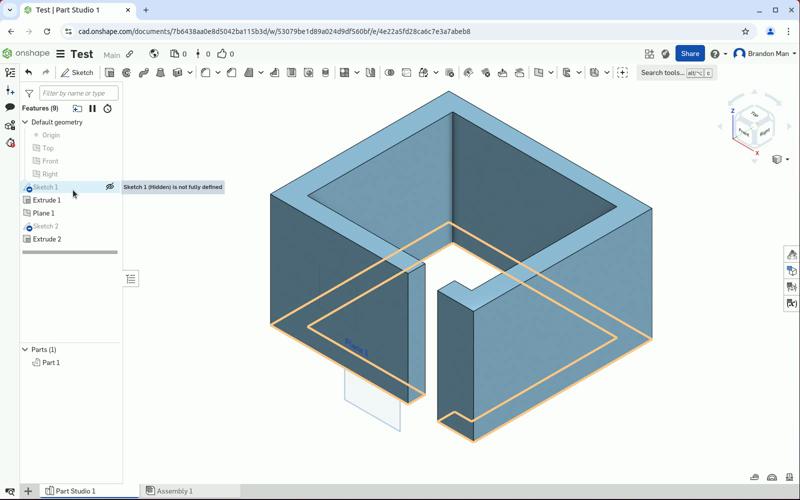
click(73, 189)